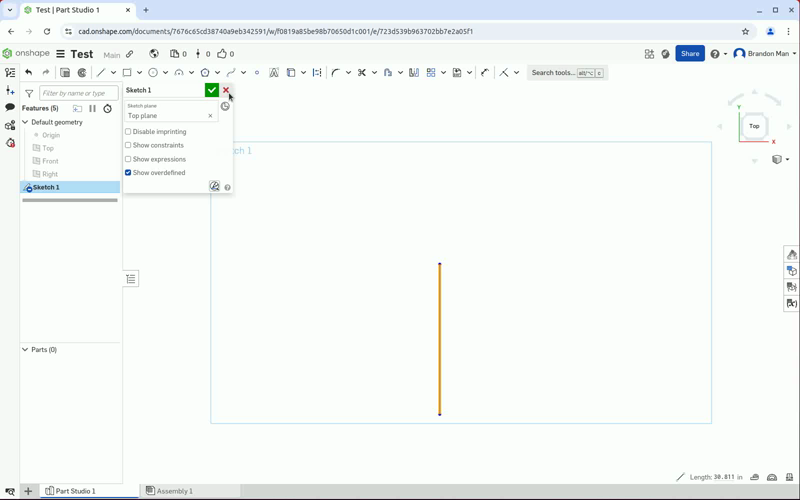
key(shift+h)
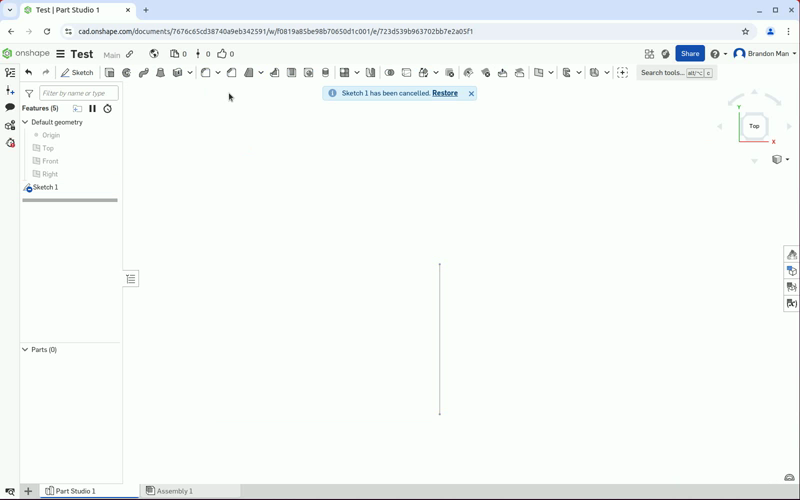
key(shift+s)
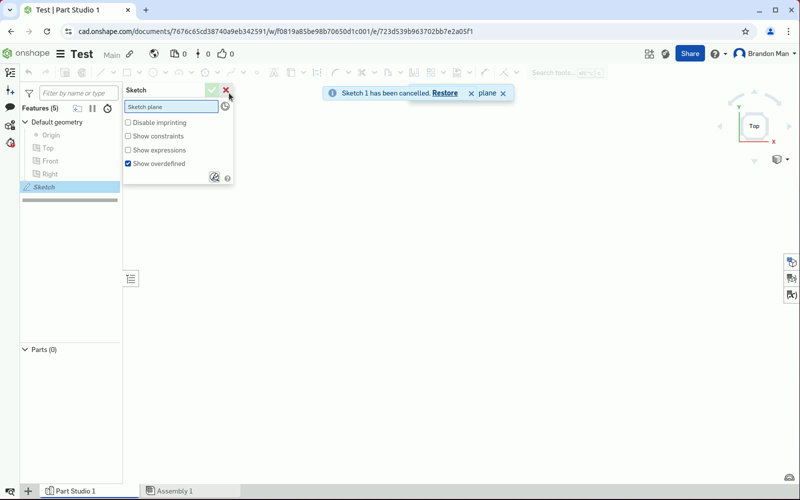
mouse_move(73, 150)
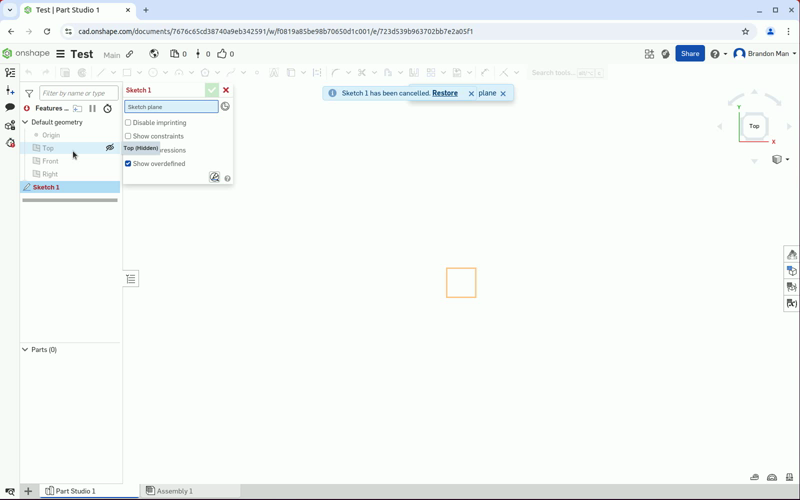
click(73, 150)
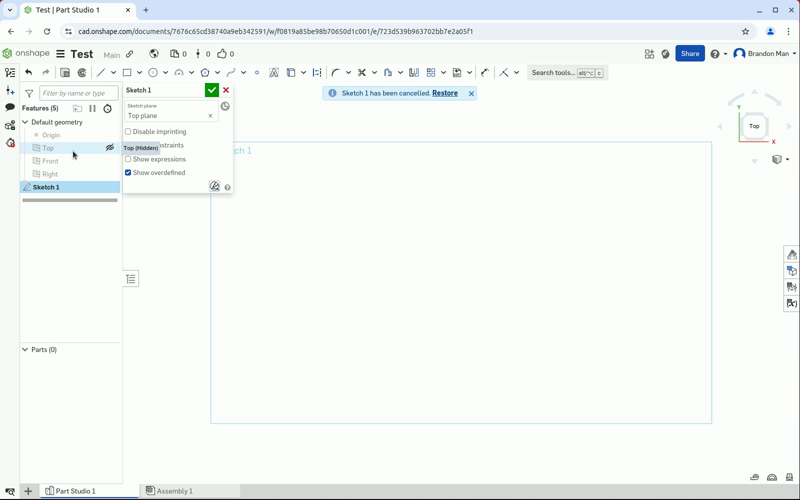
mouse_move(73, 352)
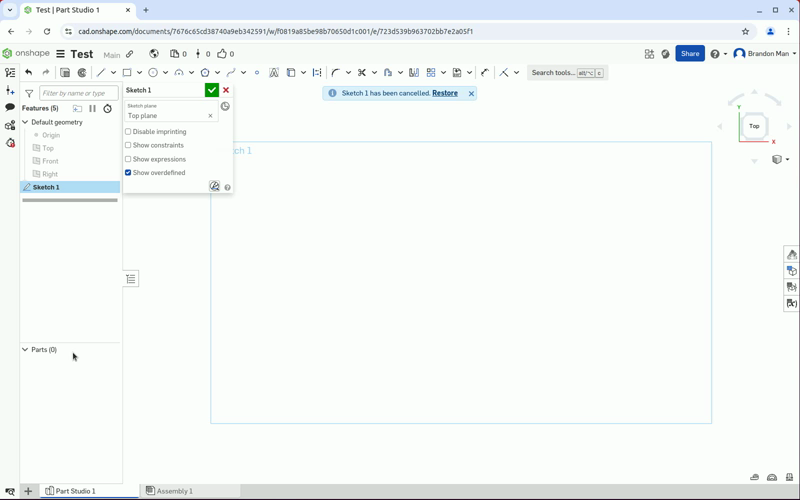
key(y)
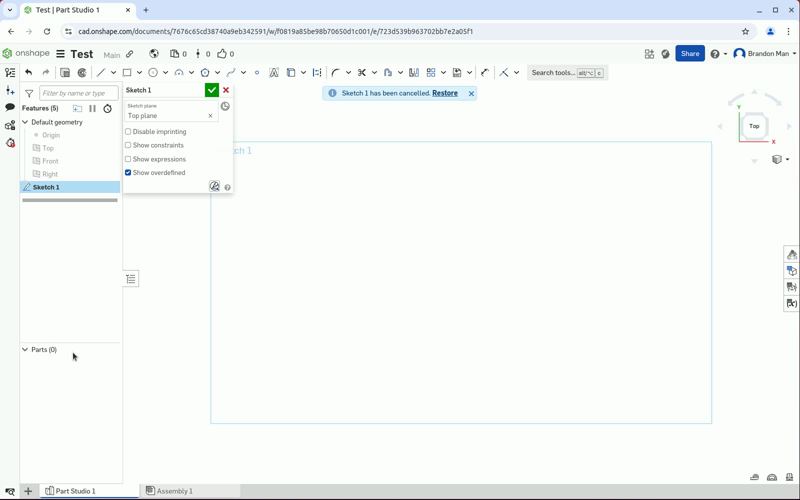
key(l)
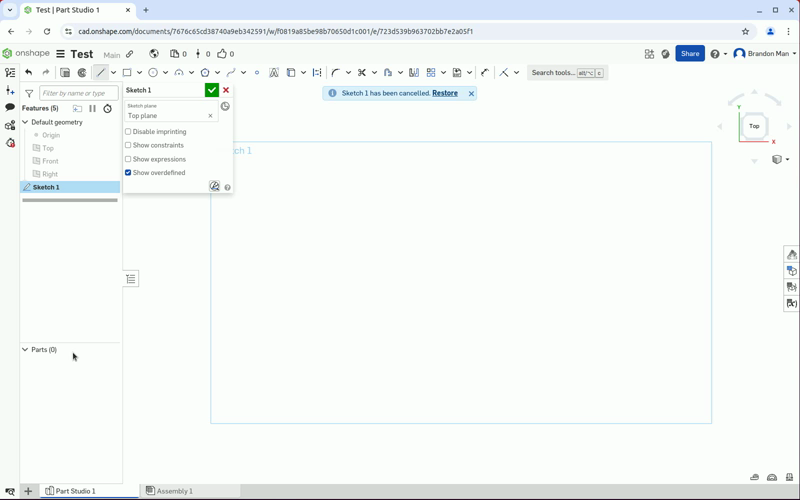
key_down(shift)
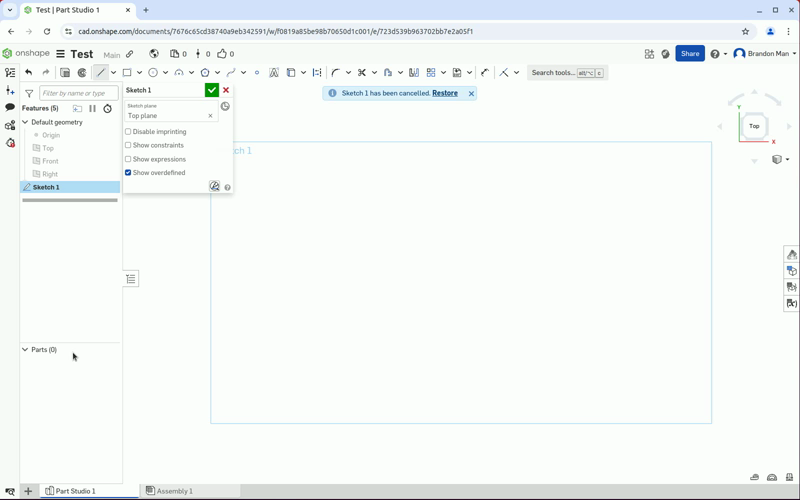
mouse_move(412, 312)
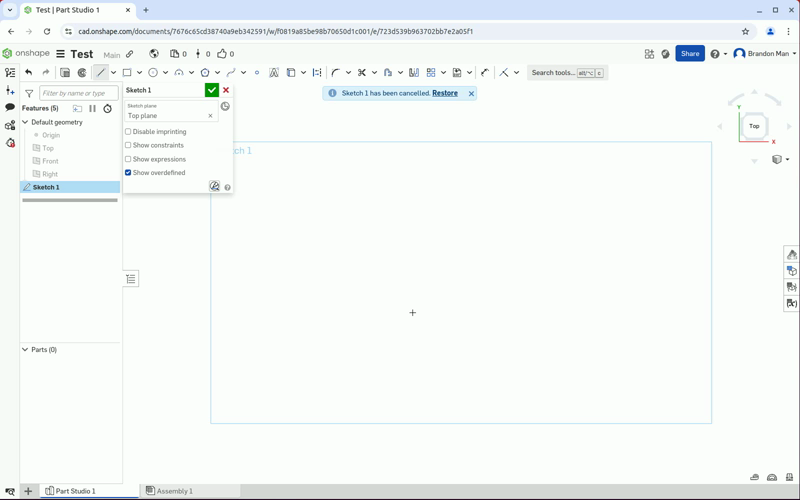
click(412, 312)
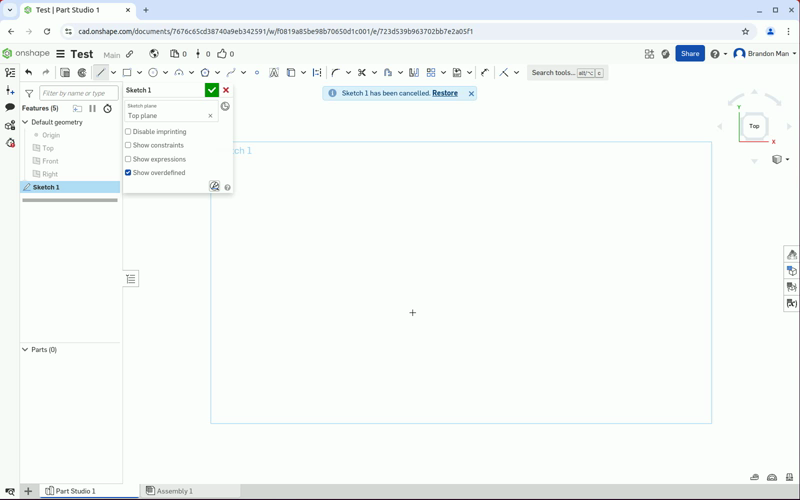
key_up(shift)
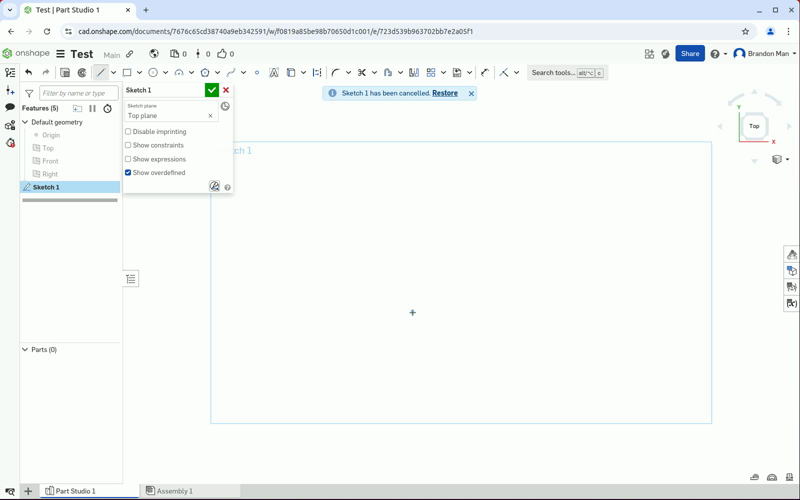
key_down(shift)
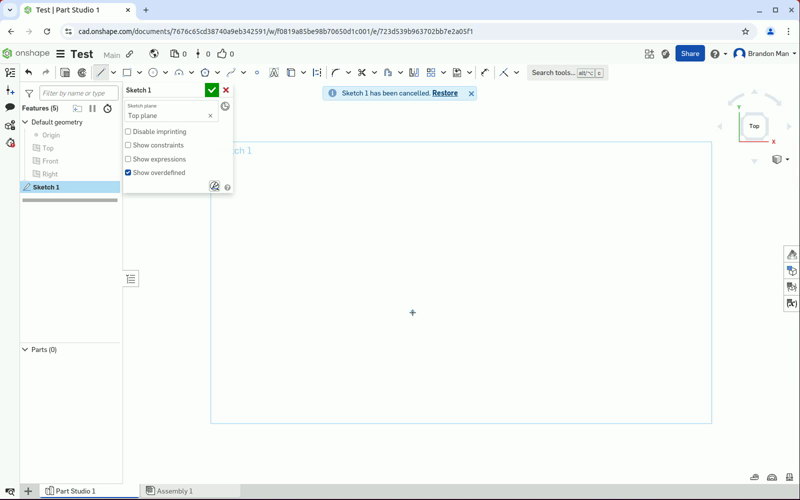
mouse_move(509, 312)
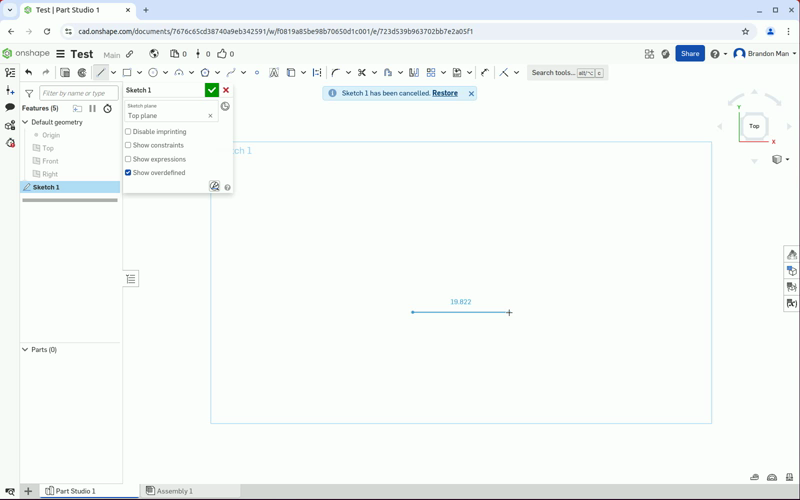
click(509, 312)
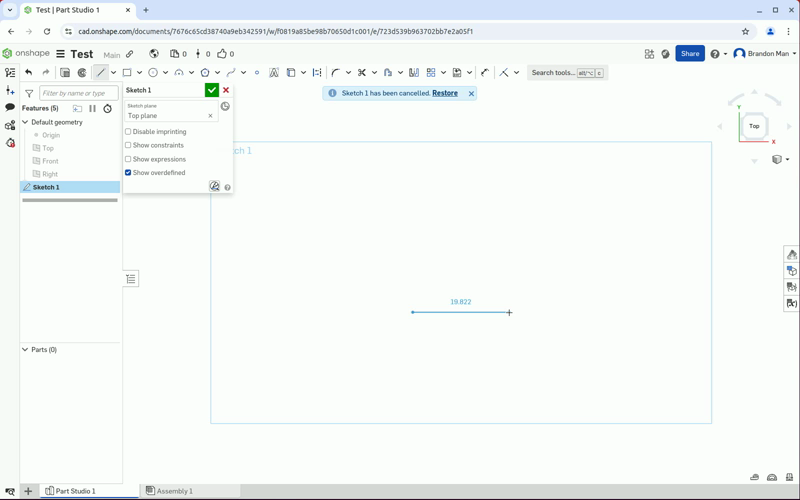
key_up(shift)
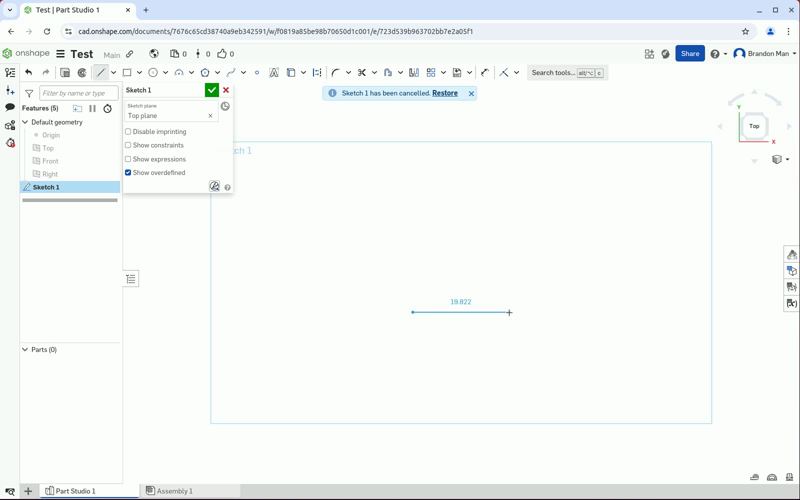
key_down(shift)
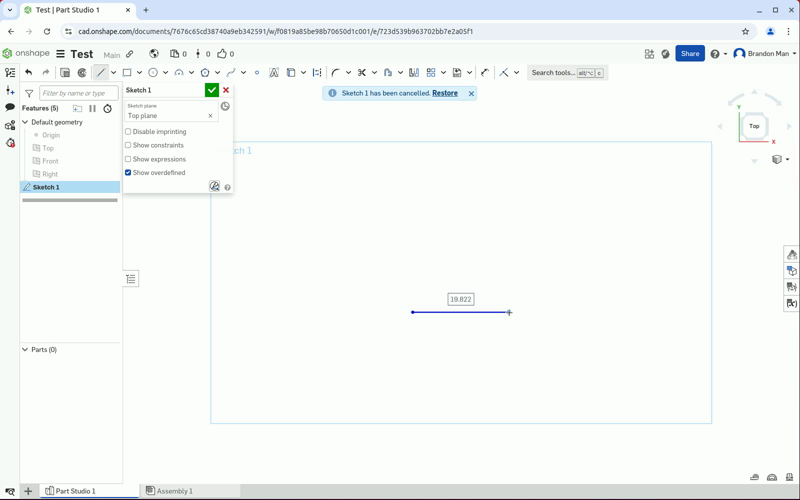
mouse_move(539, 312)
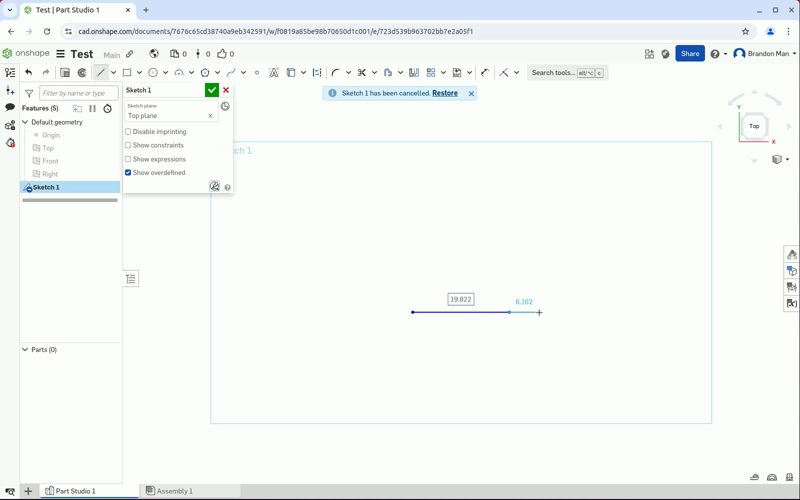
mouse_move(509, 259)
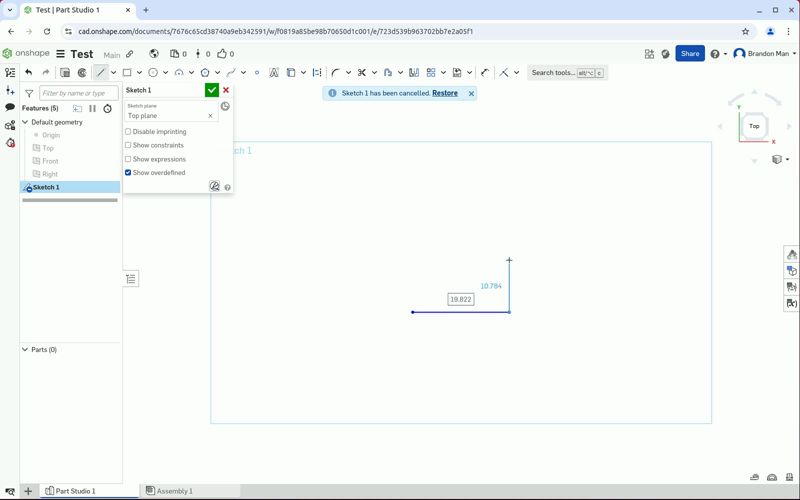
click(509, 259)
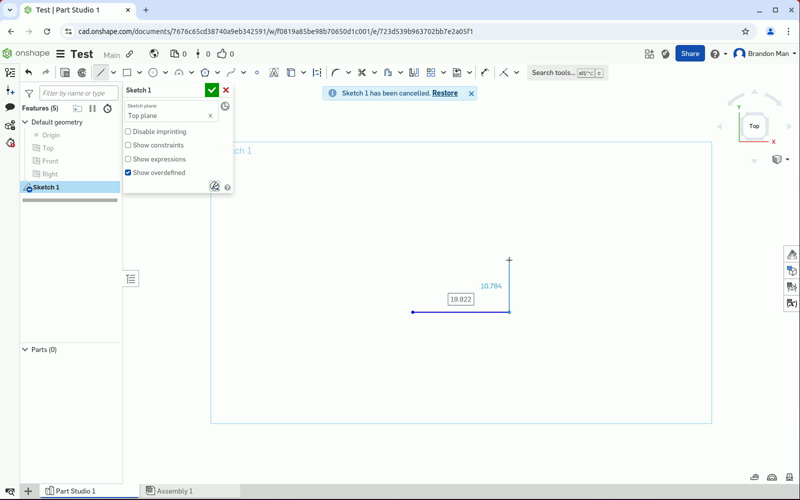
key_up(shift)
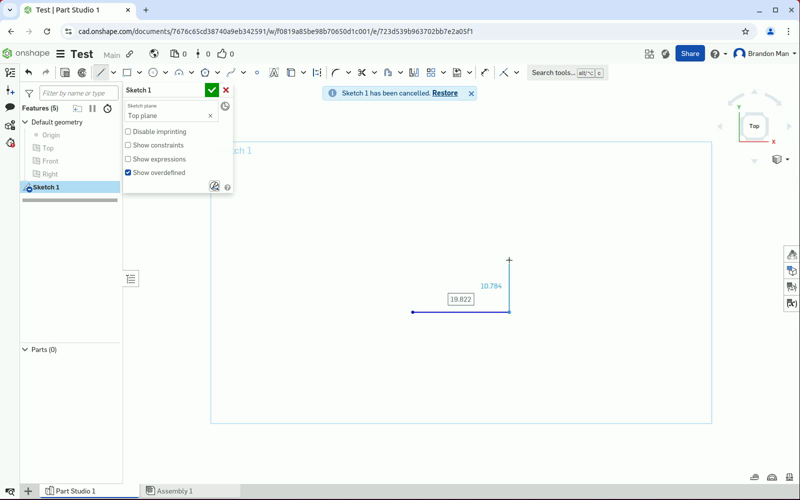
key_down(shift)
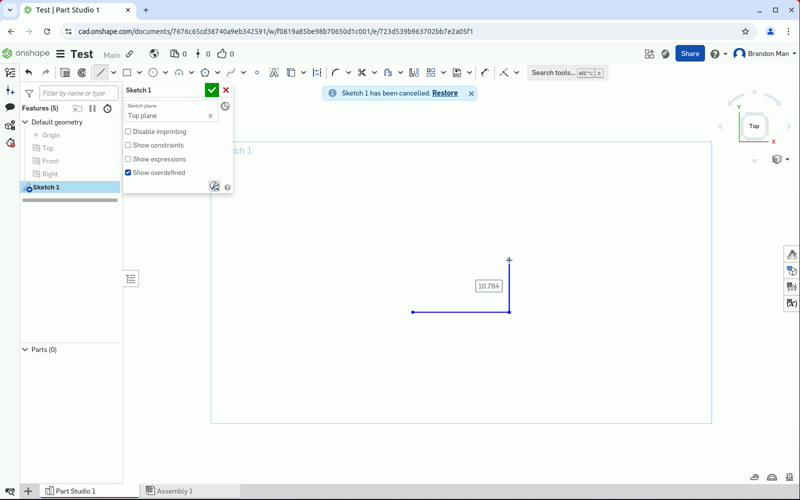
mouse_move(412, 259)
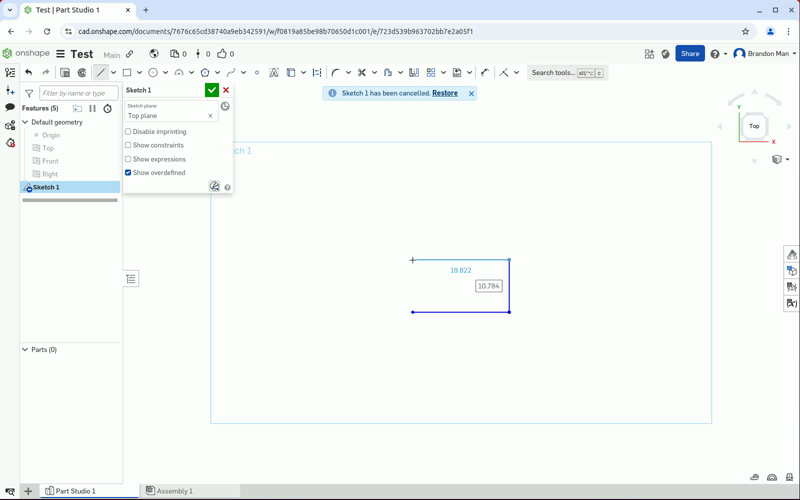
click(412, 259)
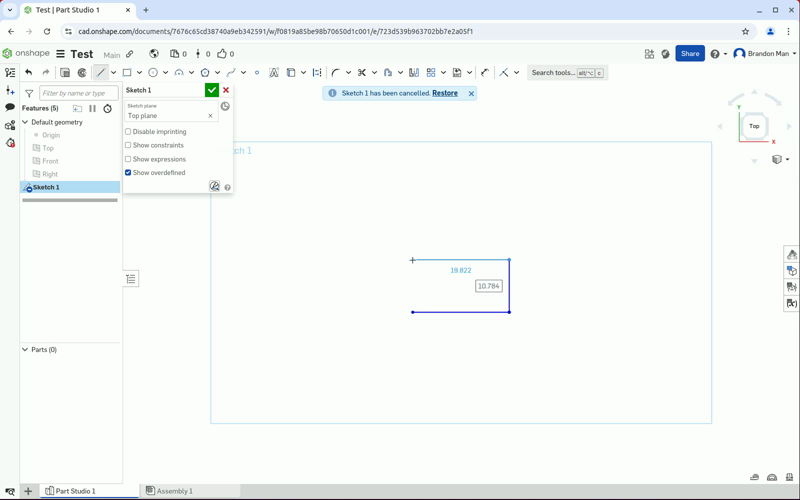
key_up(shift)
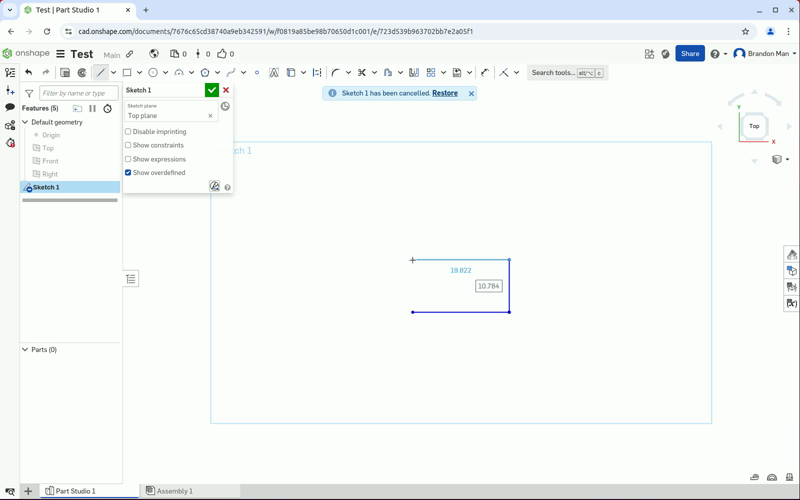
mouse_move(442, 259)
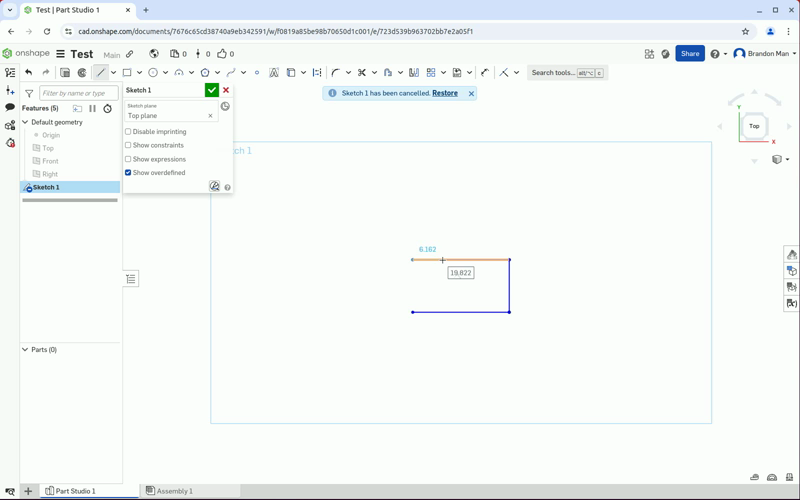
key_down(shift)
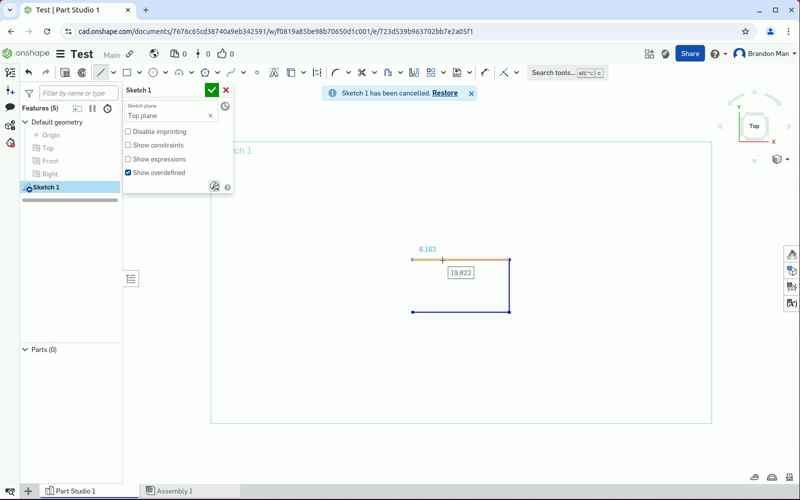
mouse_move(412, 312)
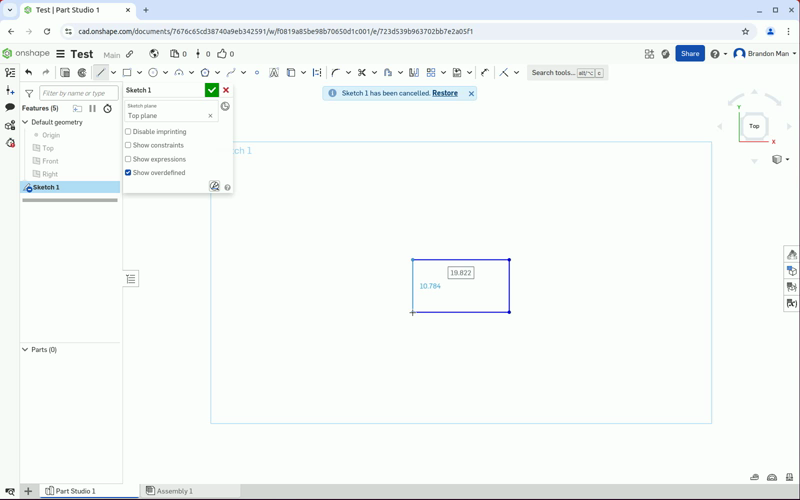
key_up(shift)
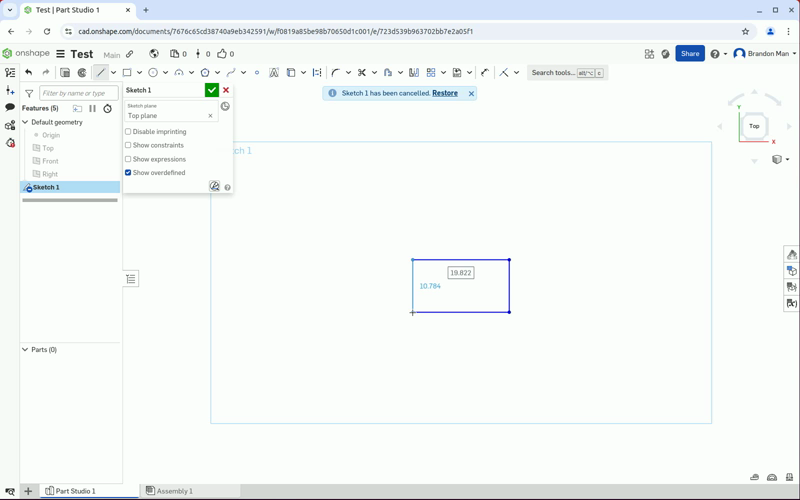
click(412, 312)
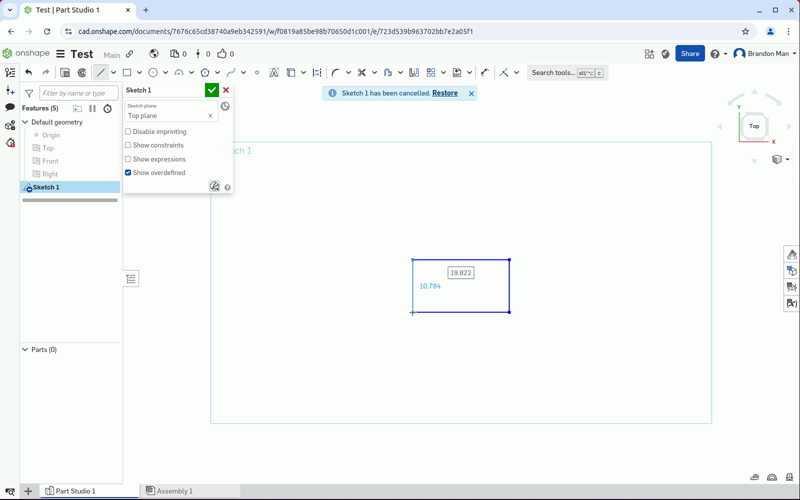
key(esc)
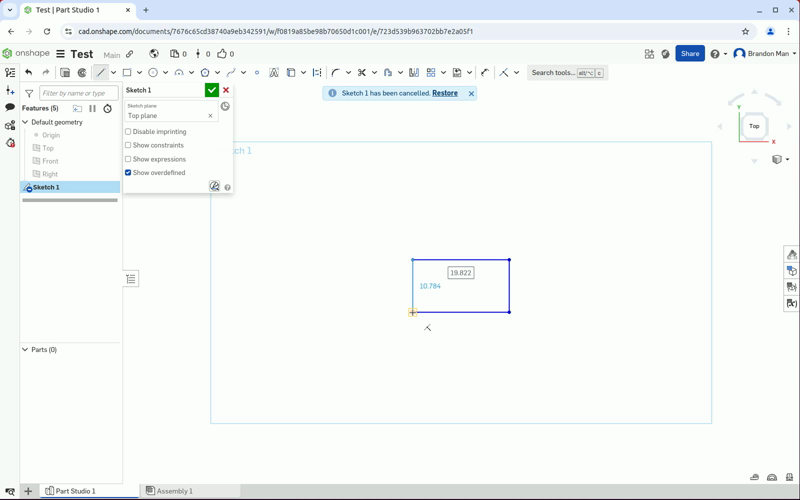
mouse_move(491, 265)
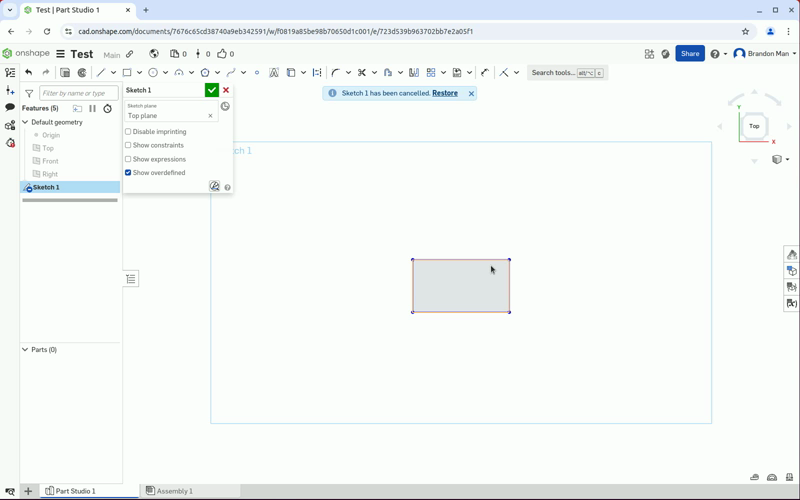
click(491, 265)
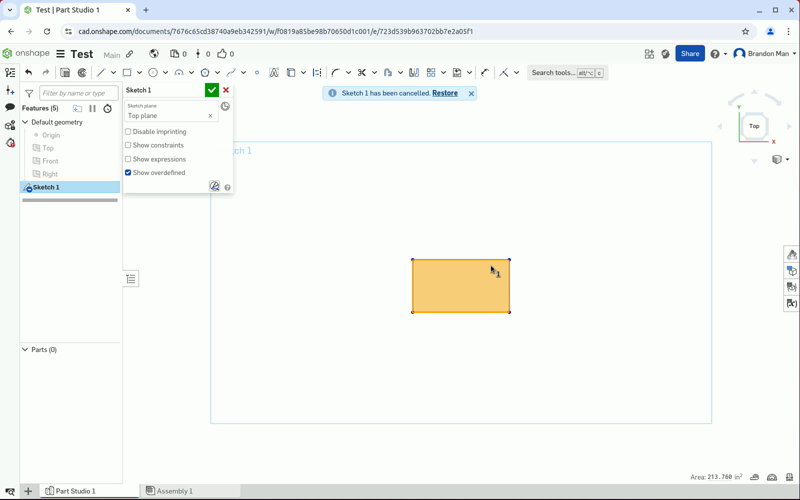
mouse_move(73, 352)
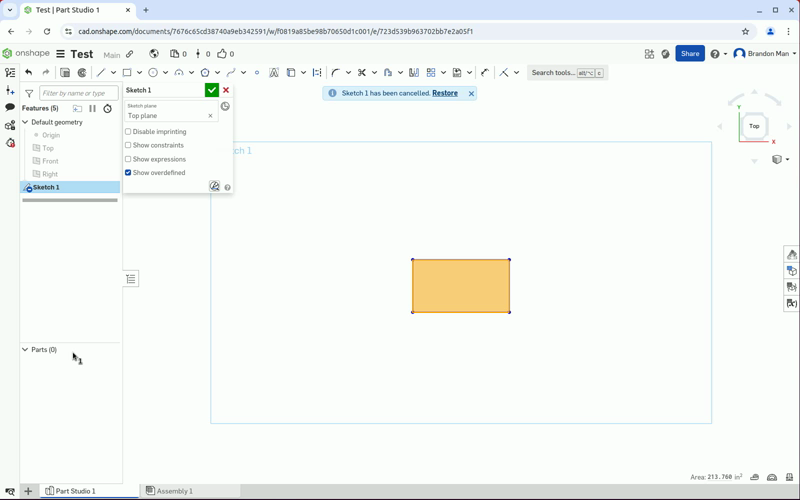
key(shift+y)
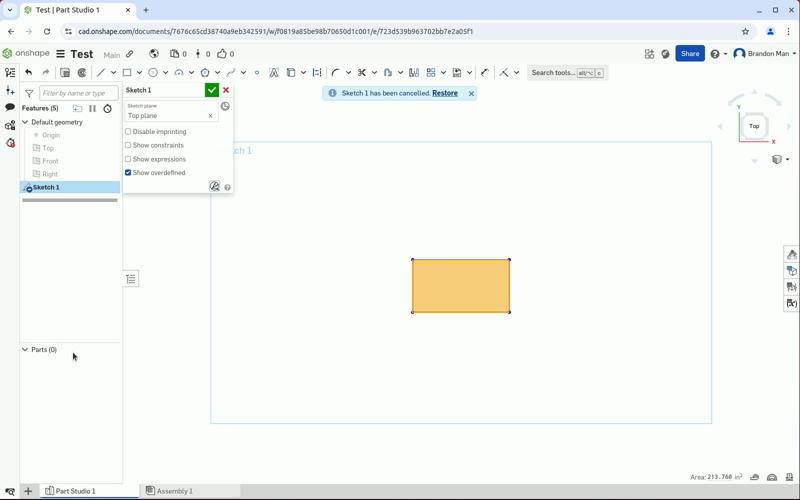
key(shift+e)
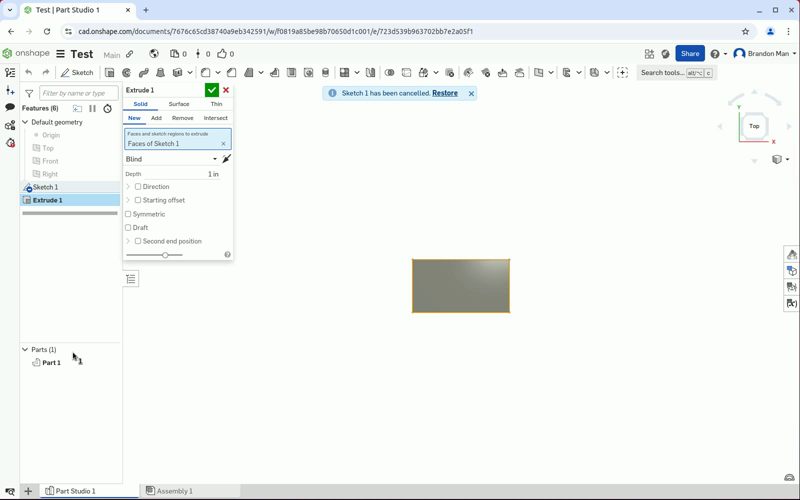
mouse_move(143, 106)
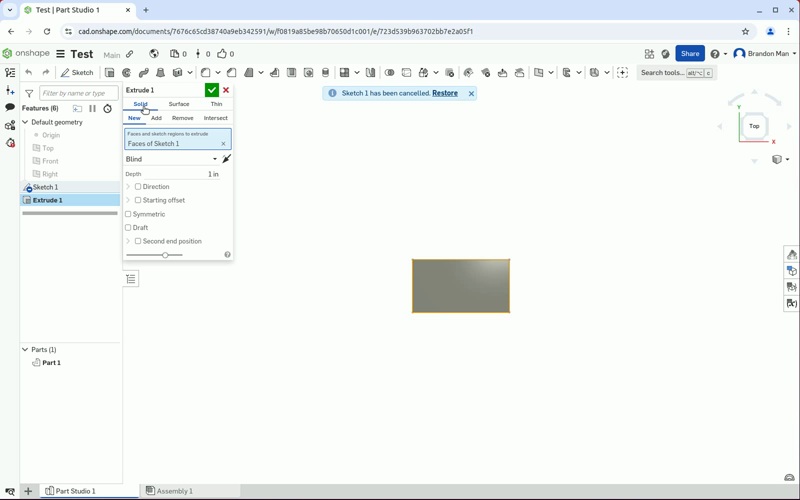
click(143, 106)
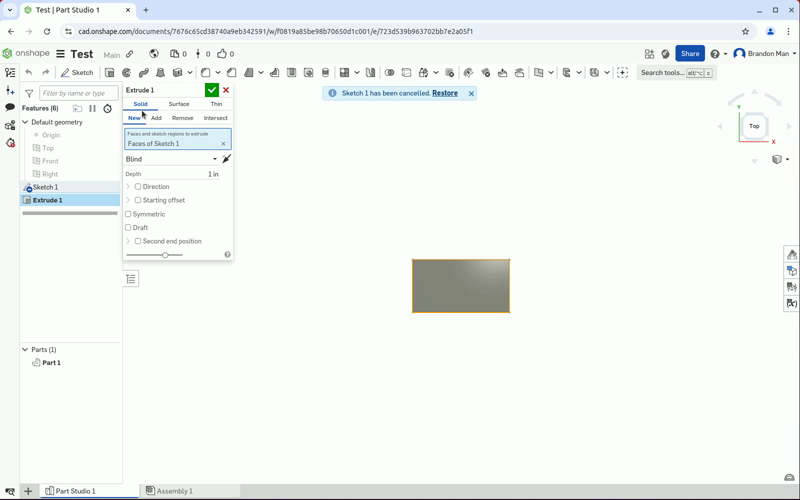
mouse_move(137, 120)
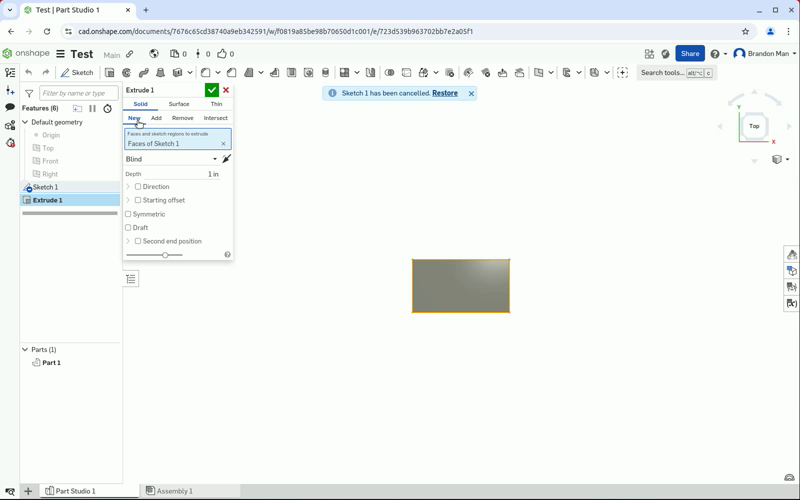
click(137, 120)
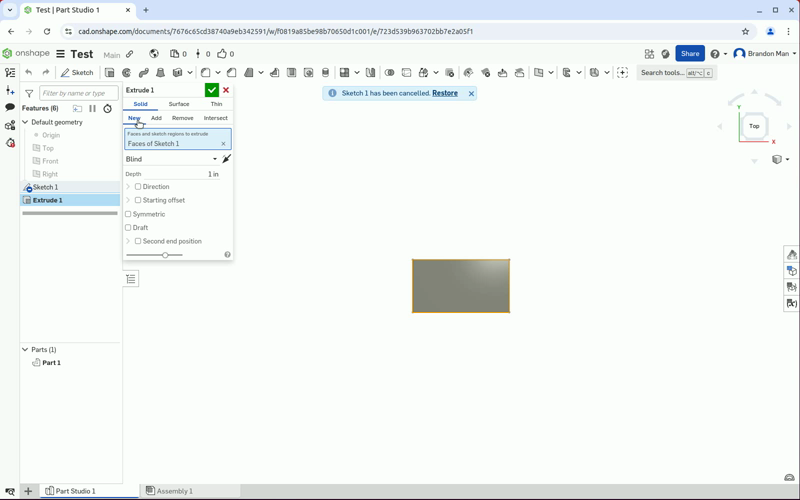
key(tab, 4)
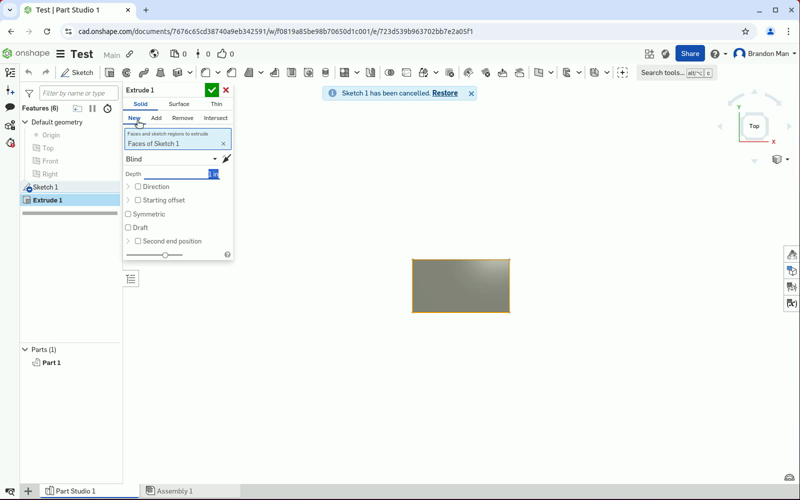
text(23.108)
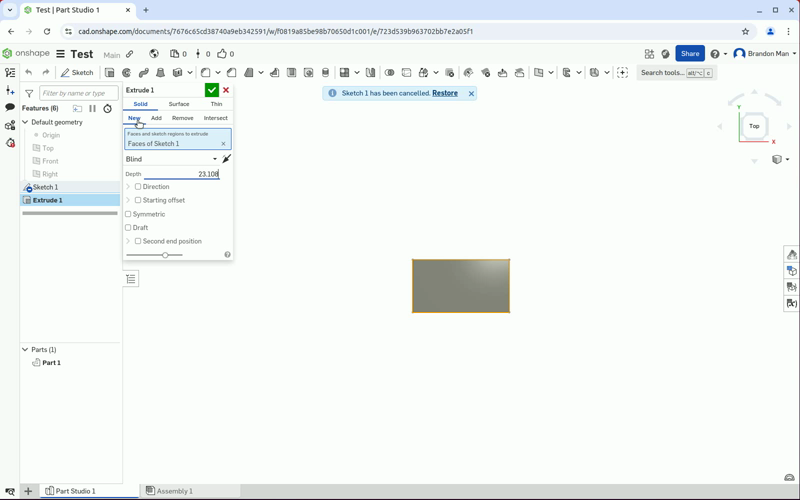
key(enter)
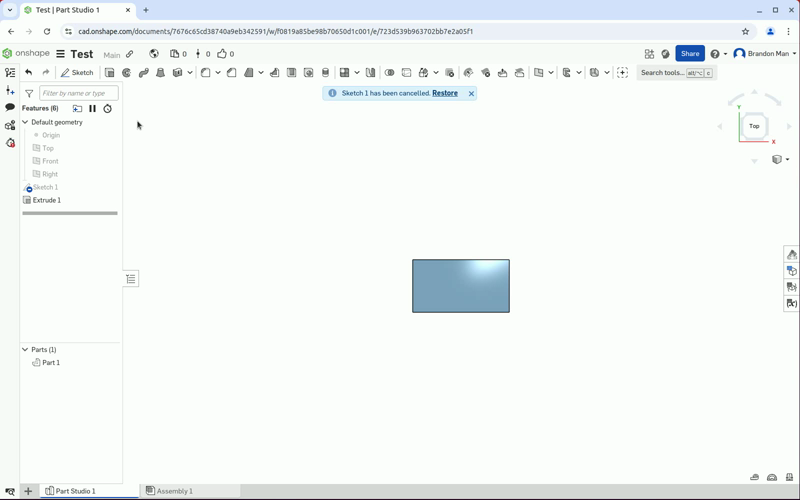
key(shift+h)
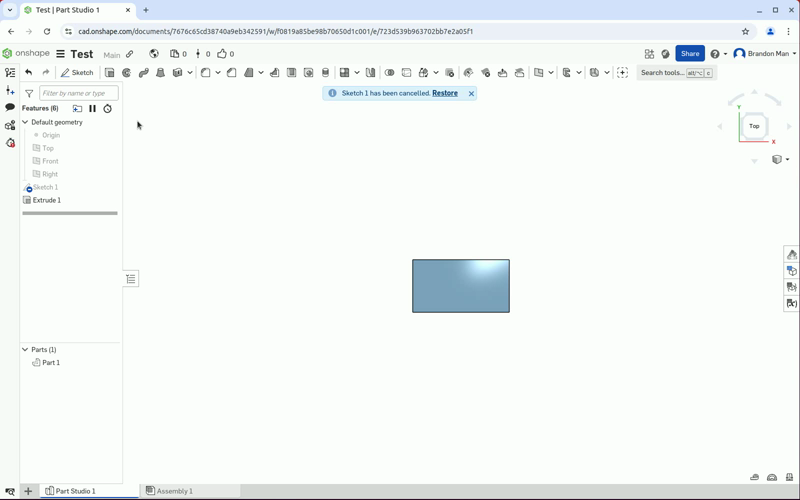
key(shift+h)
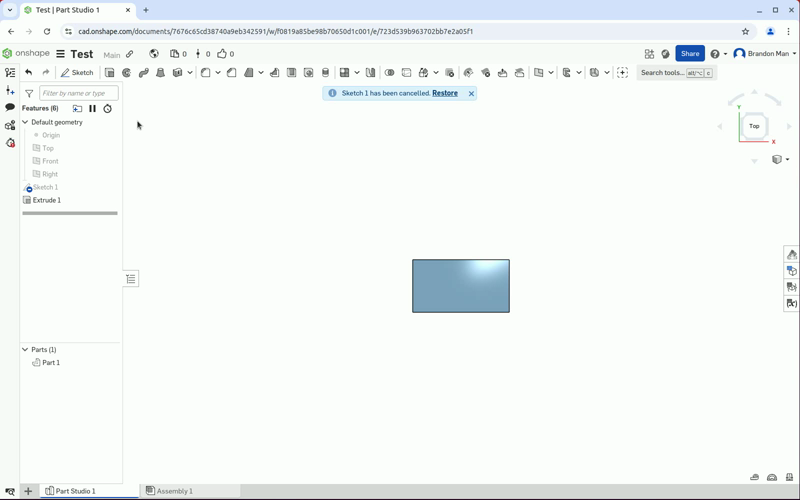
mouse_move(73, 189)
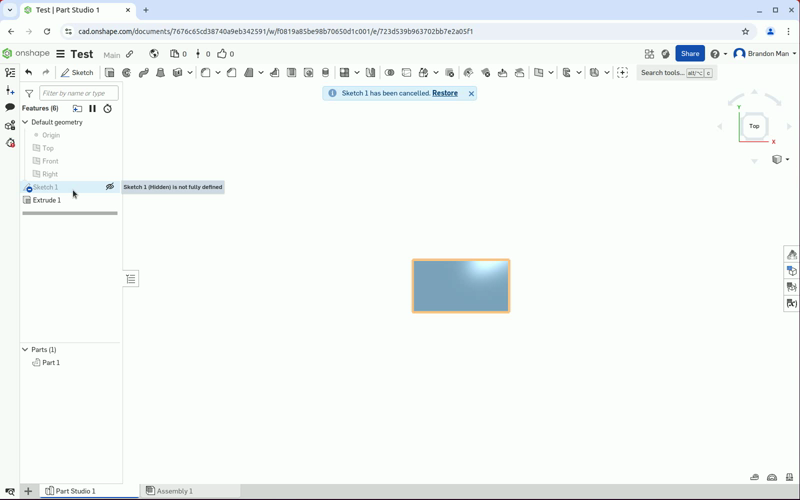
click(73, 189)
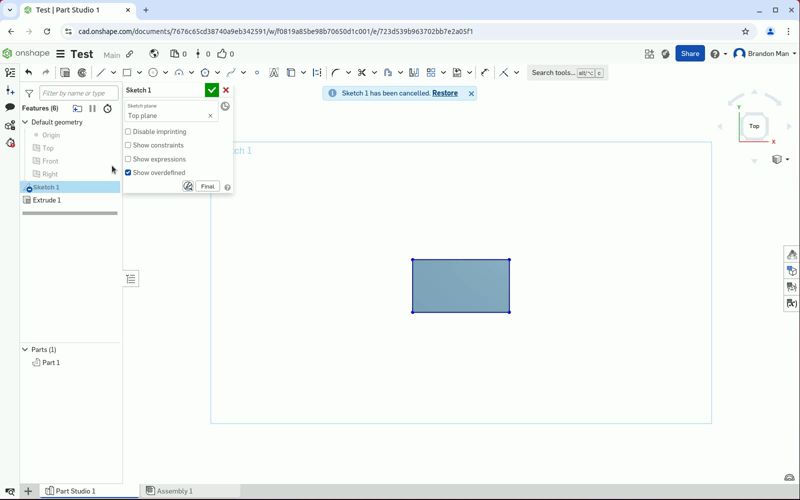
mouse_move(229, 92)
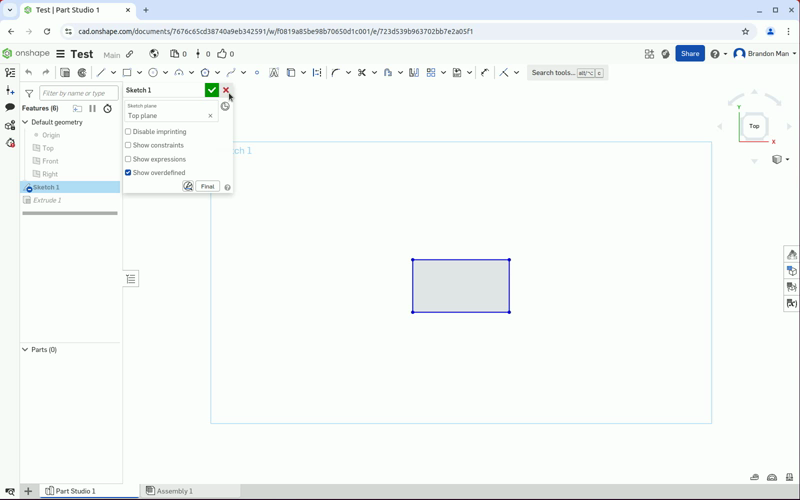
click(229, 92)
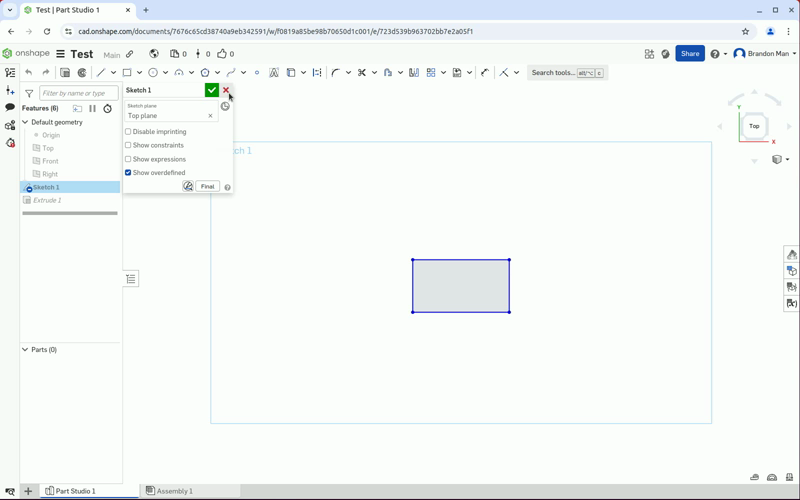
key(shift+s)
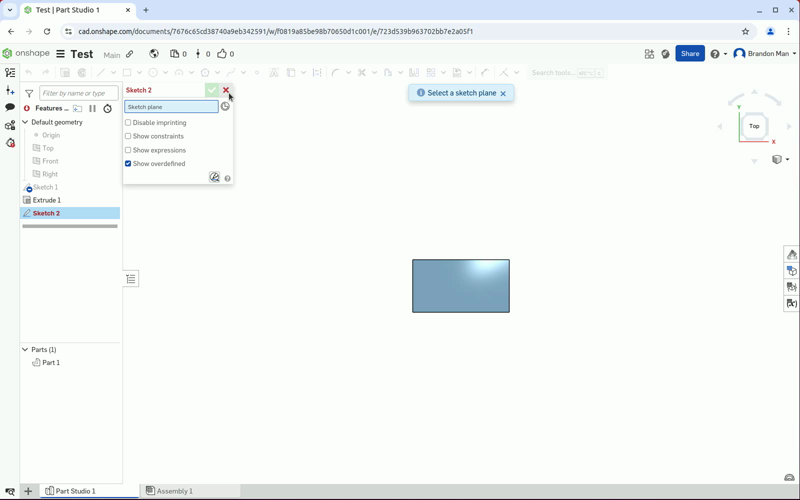
mouse_move(73, 150)
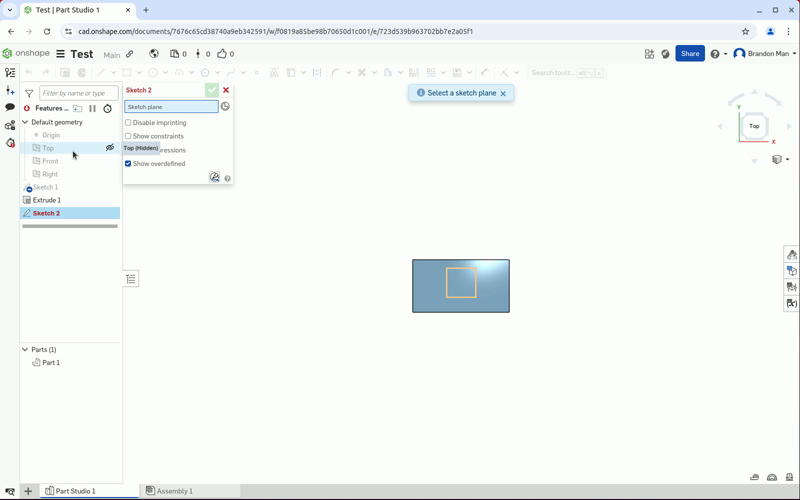
click(73, 150)
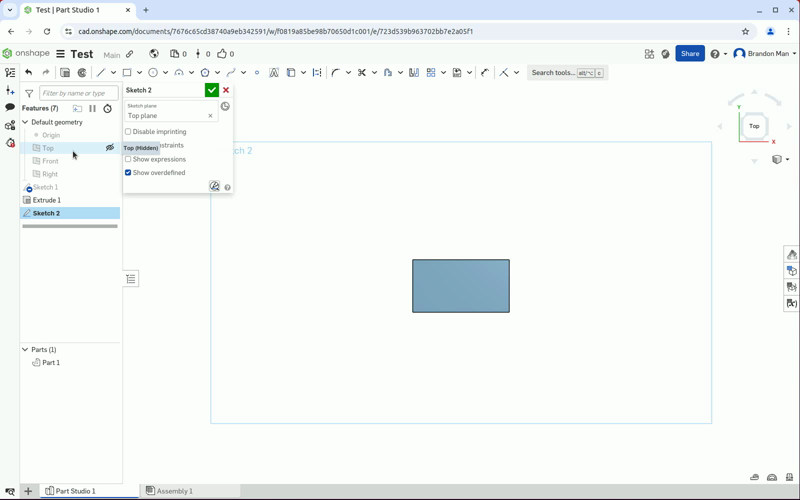
mouse_move(73, 352)
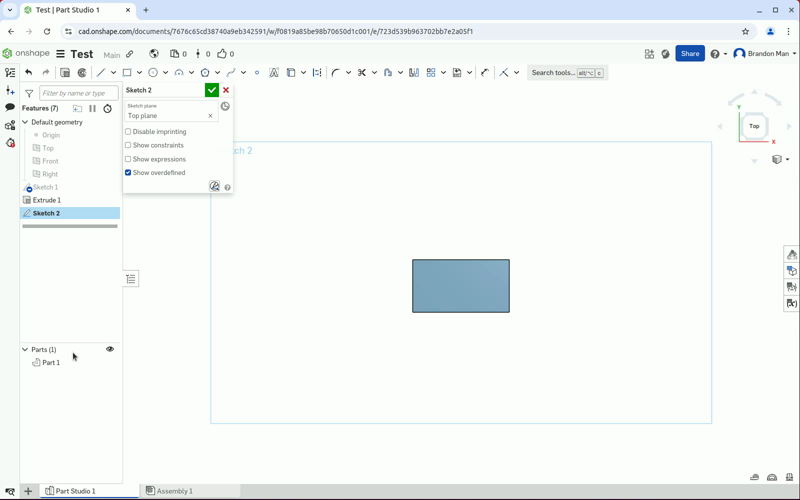
key(y)
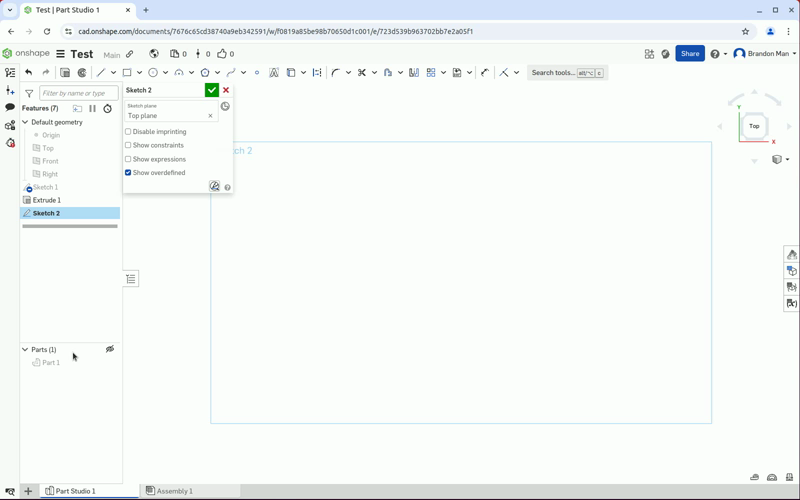
key(l)
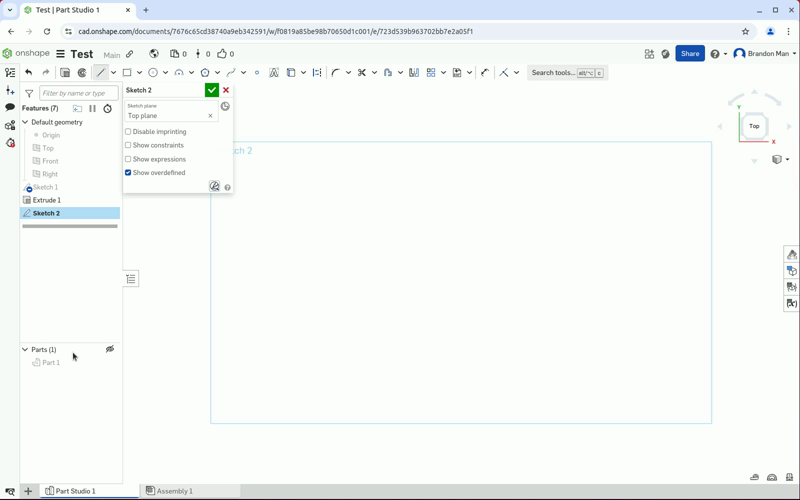
key_down(shift)
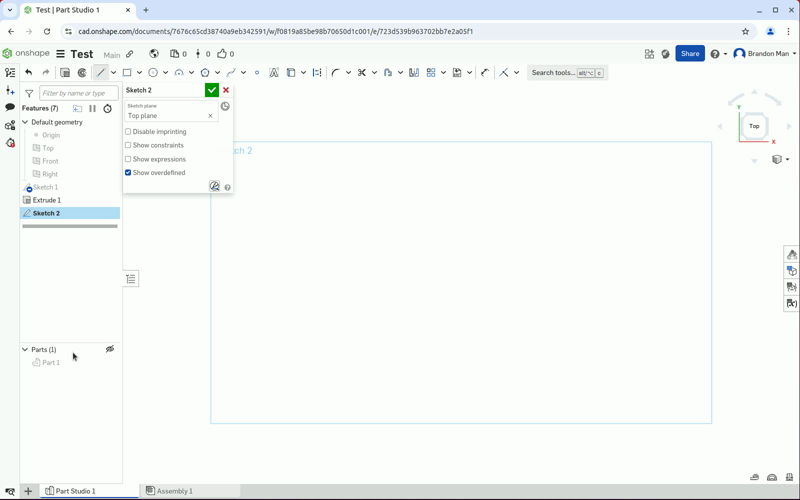
mouse_move(412, 260)
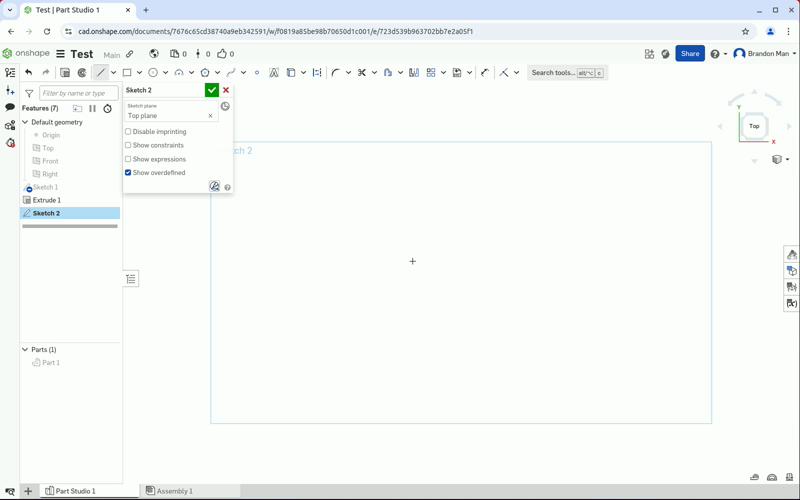
click(412, 260)
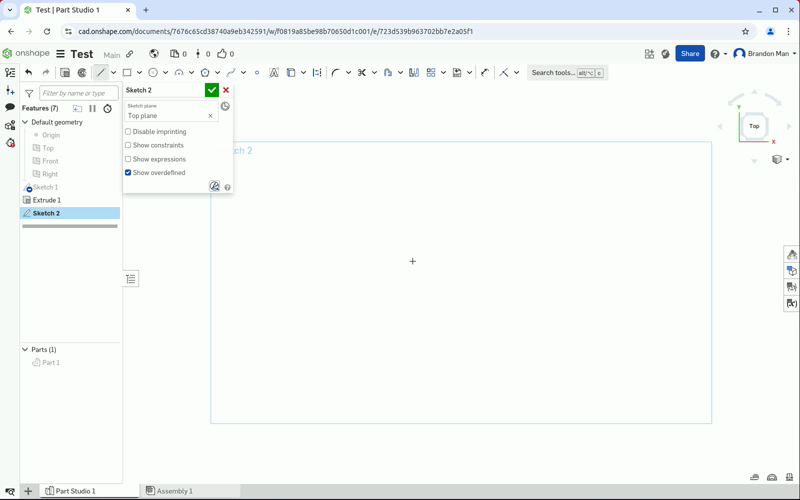
key_up(shift)
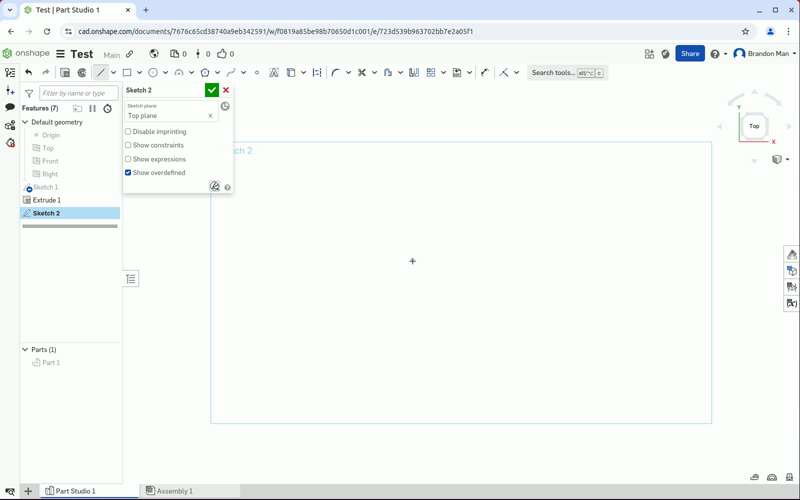
key_down(shift)
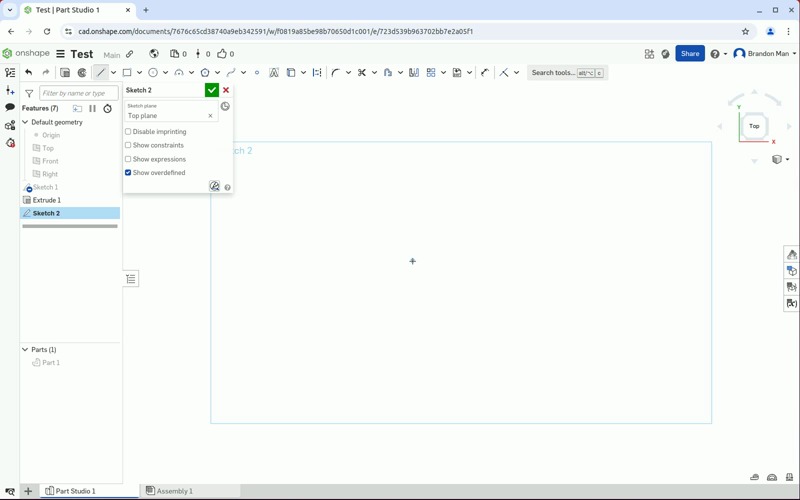
mouse_move(509, 260)
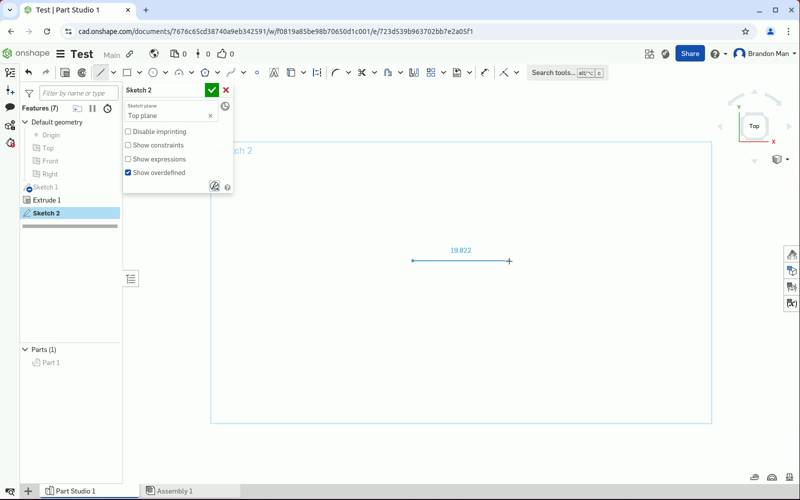
click(509, 260)
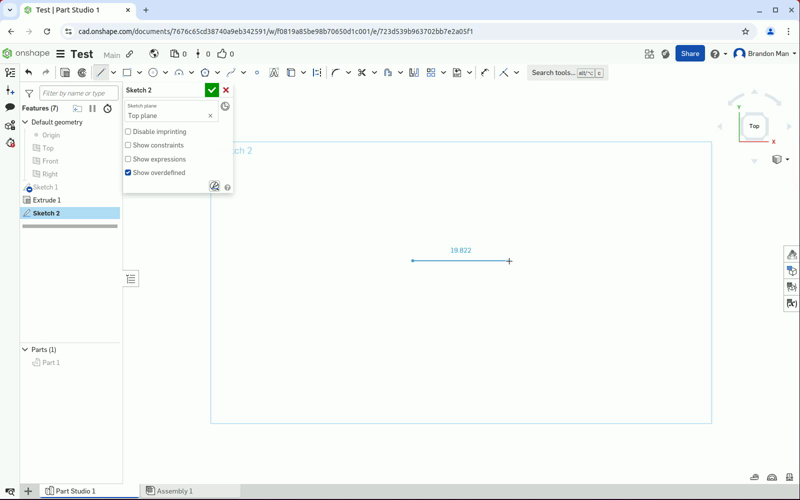
key_up(shift)
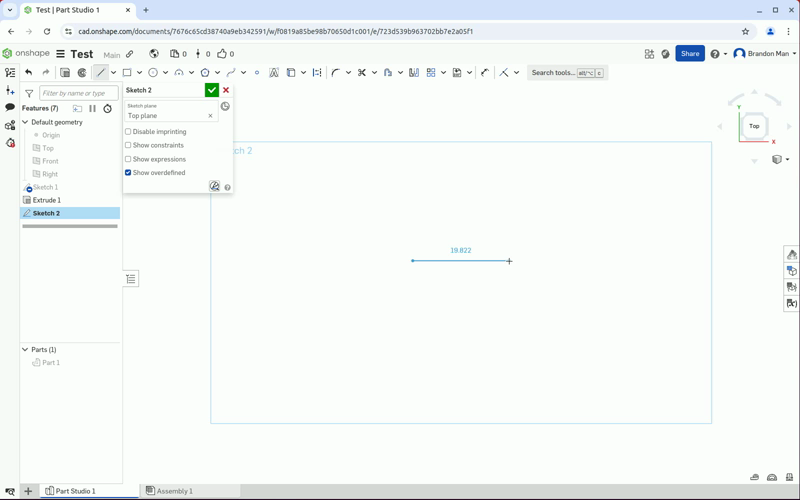
key_down(shift)
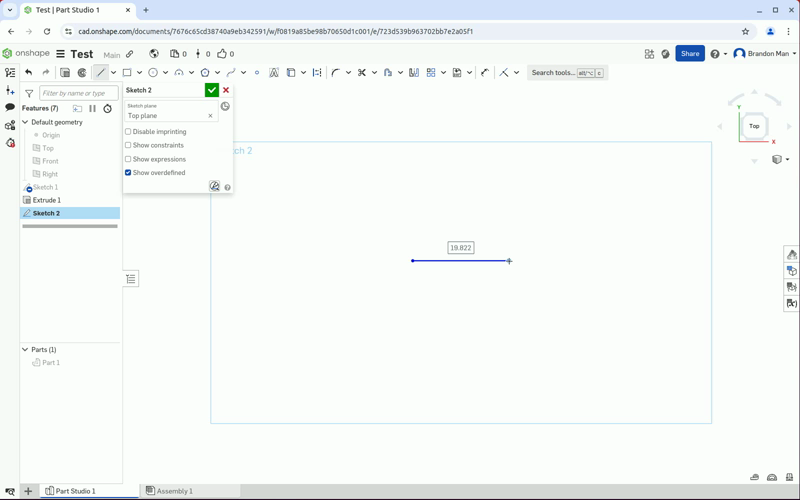
mouse_move(539, 260)
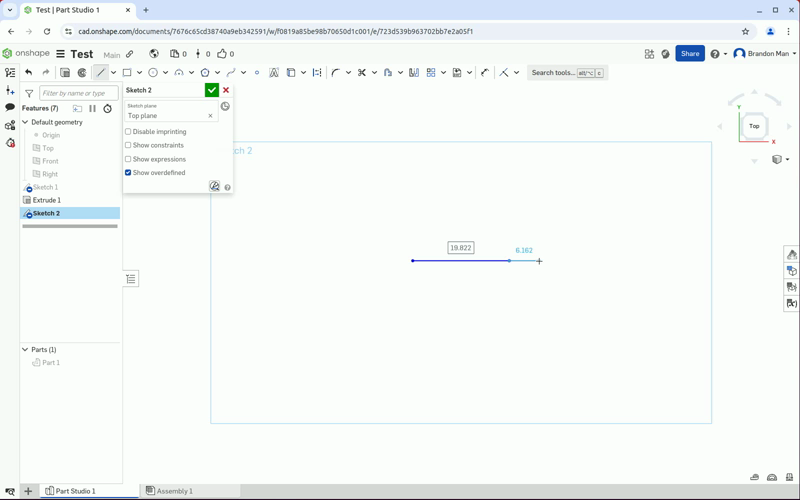
mouse_move(461, 235)
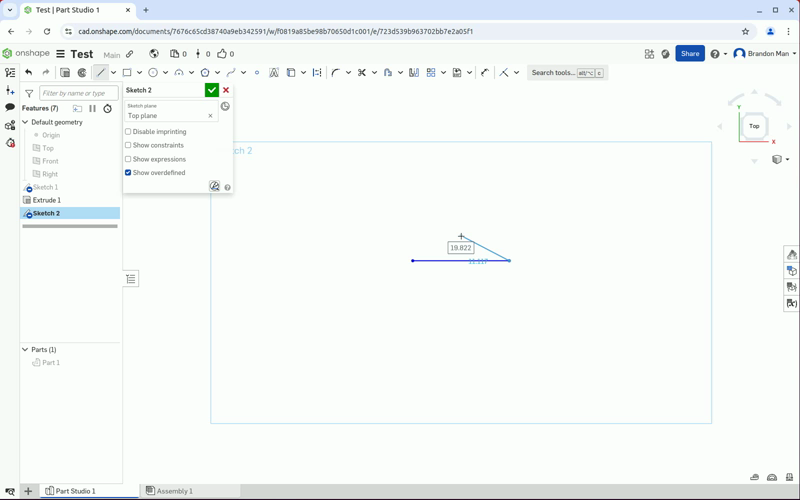
click(461, 235)
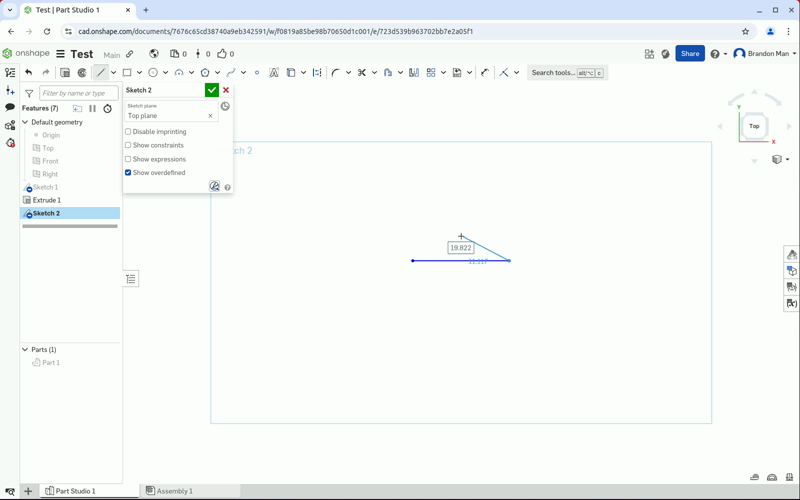
key_up(shift)
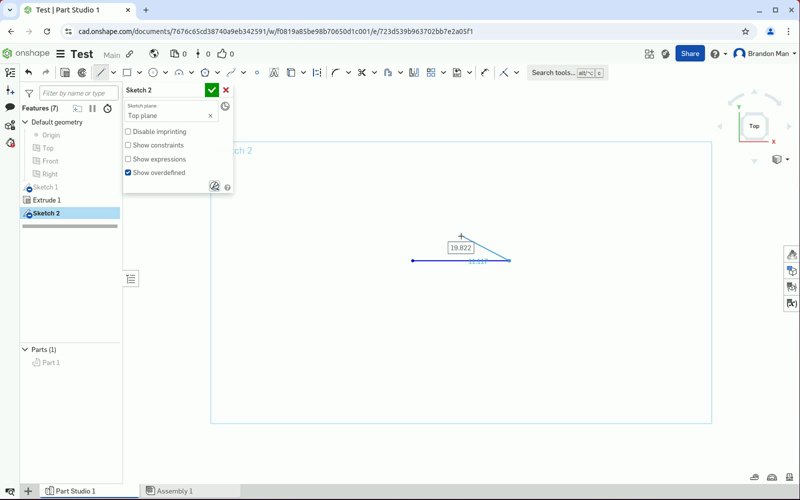
mouse_move(491, 235)
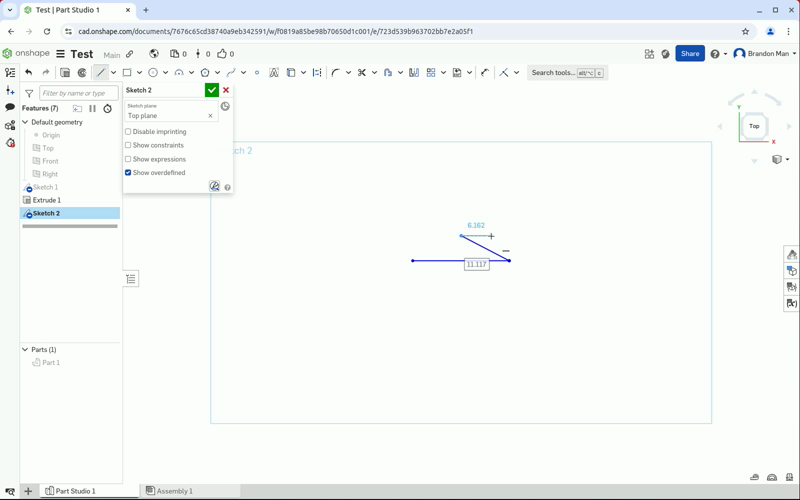
key_down(shift)
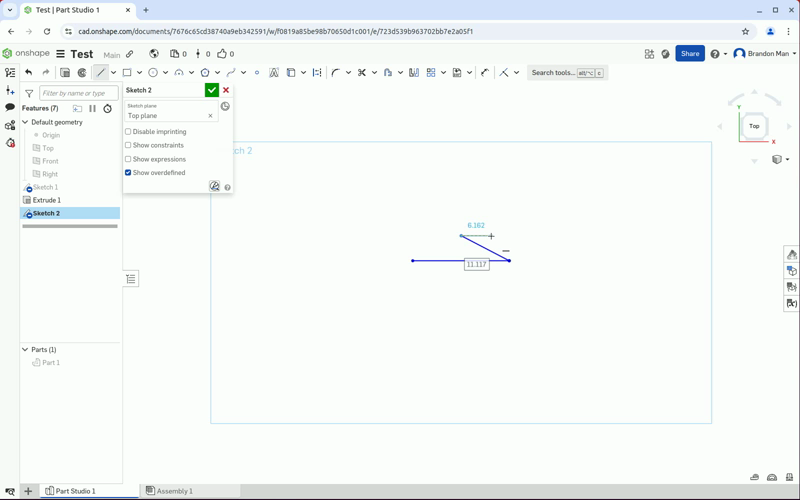
mouse_move(412, 260)
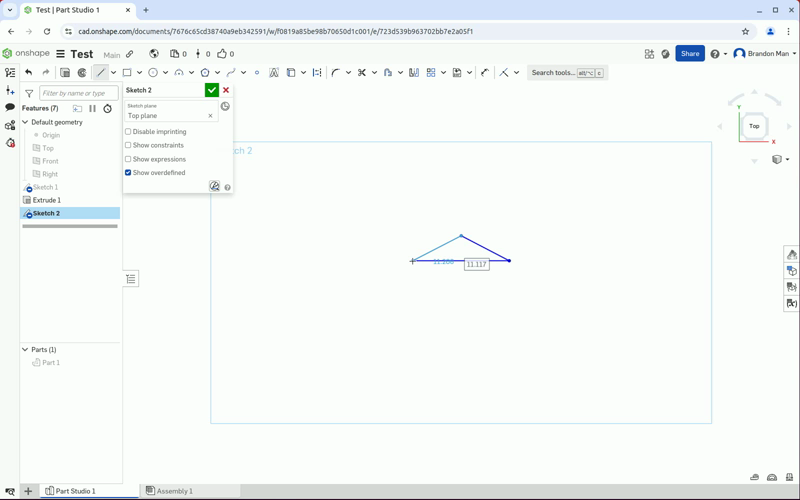
key_up(shift)
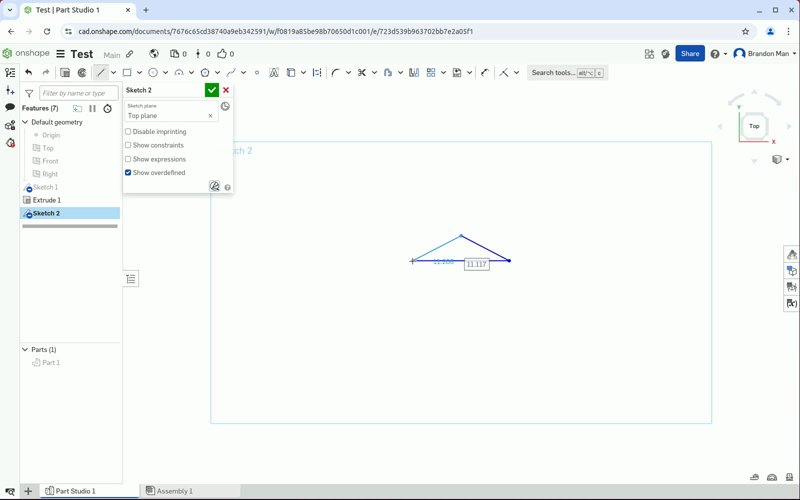
click(412, 260)
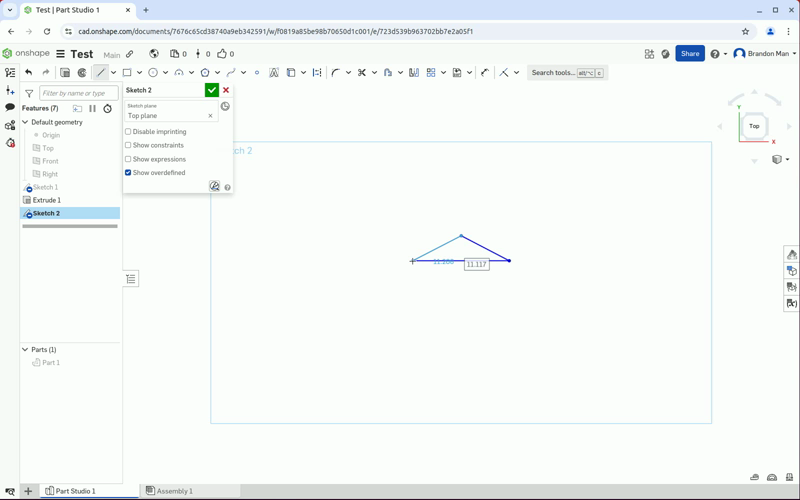
key(esc)
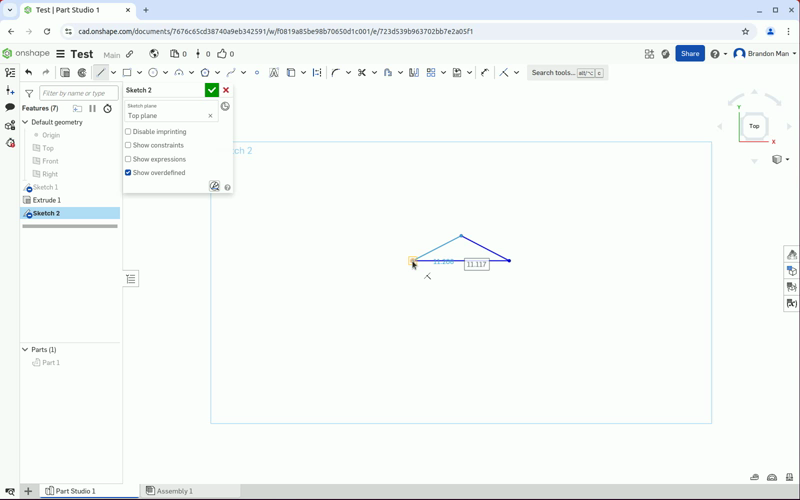
mouse_move(480, 249)
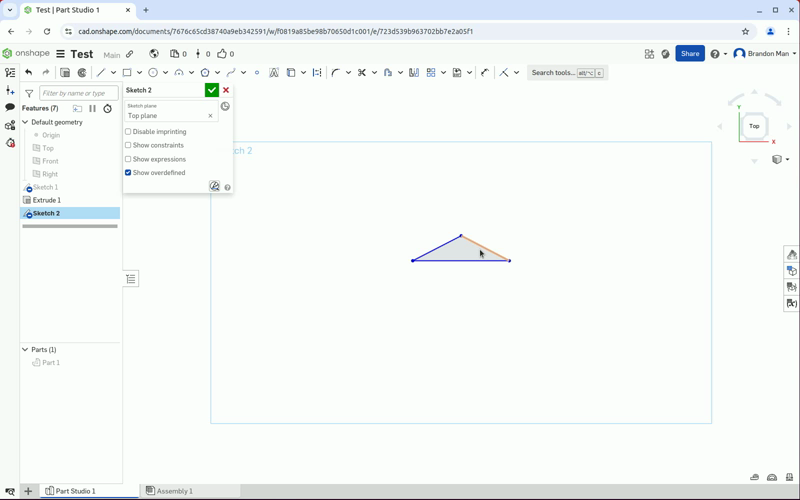
scroll(6)
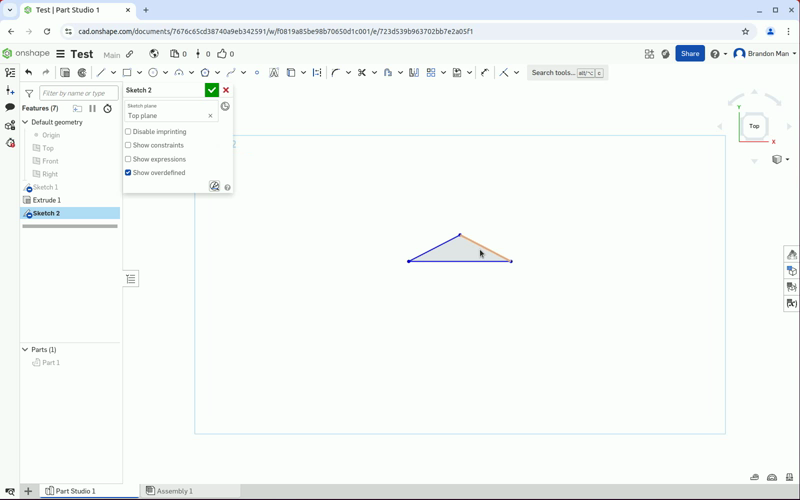
scroll(6)
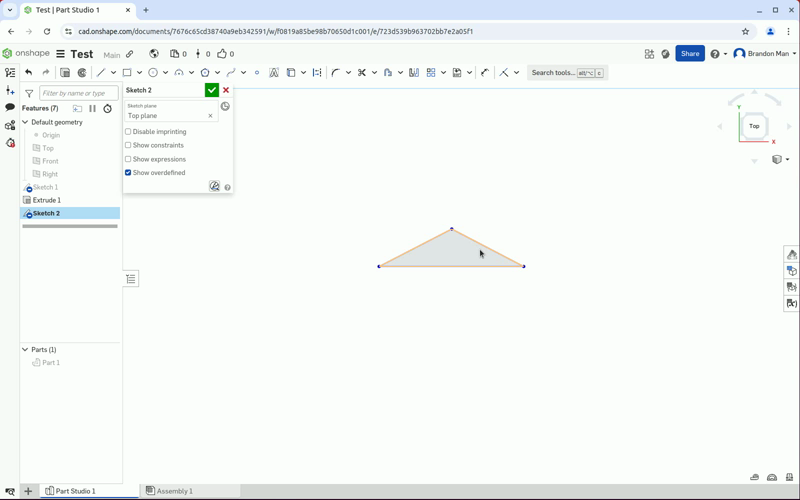
scroll(6)
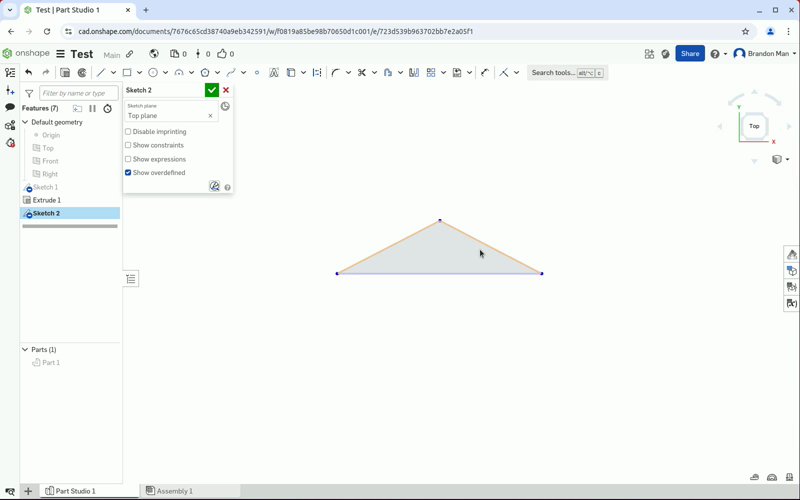
scroll(6)
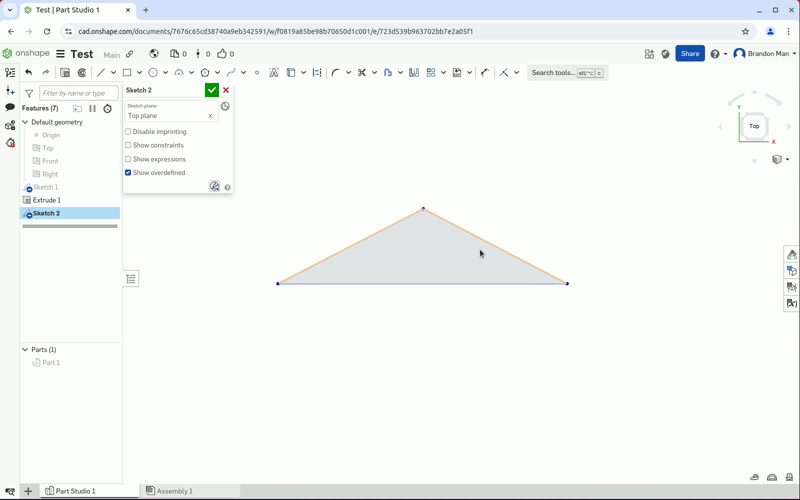
scroll(6)
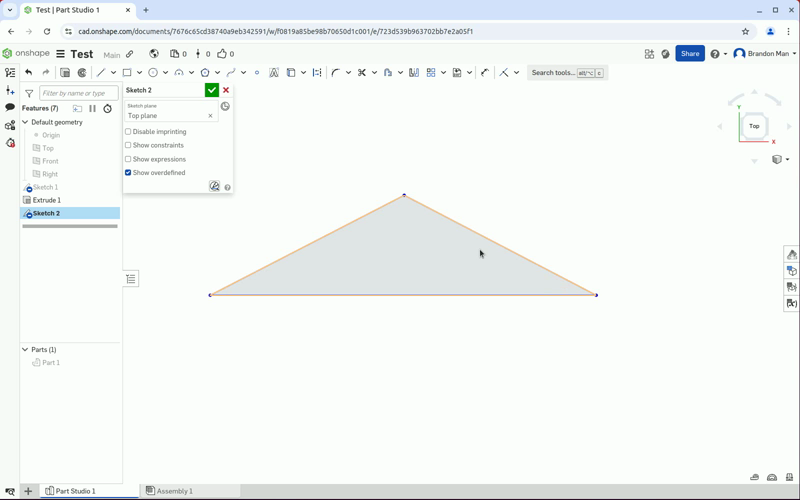
scroll(6)
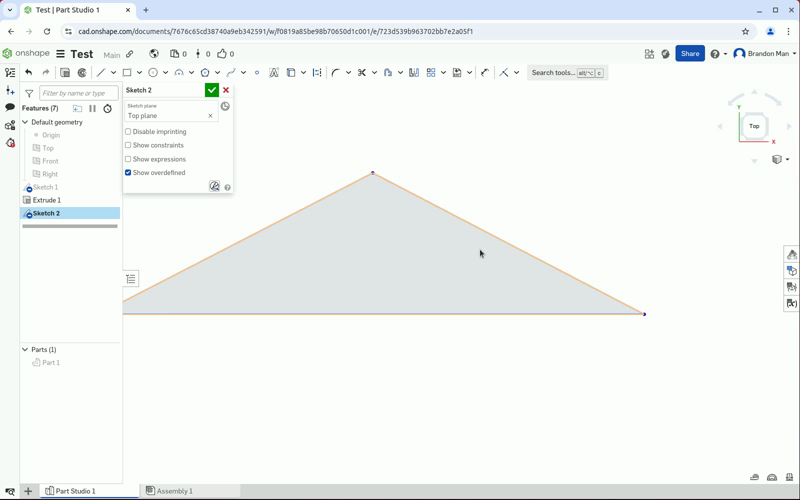
scroll(6)
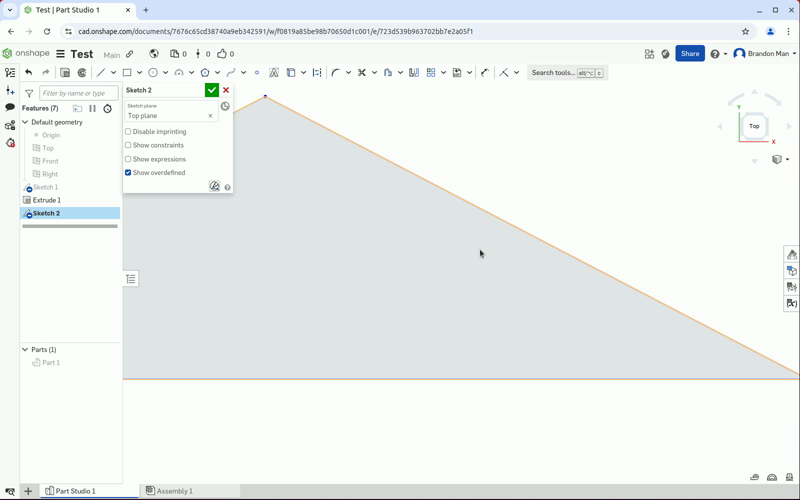
click(480, 249)
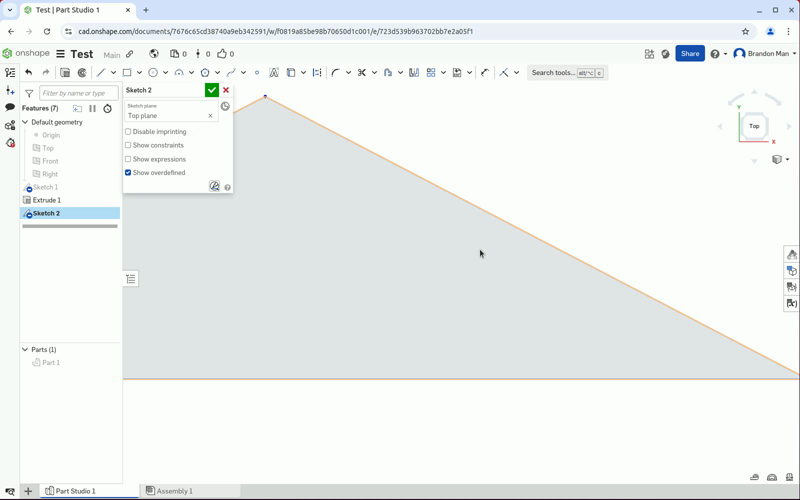
scroll(-6)
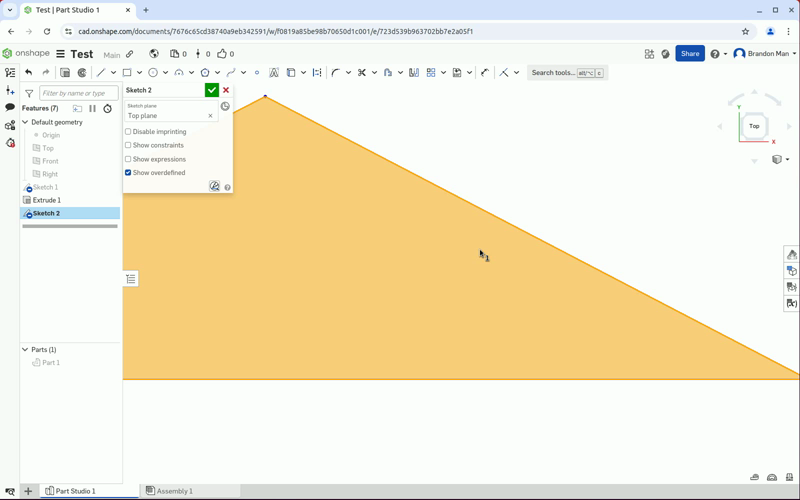
scroll(-6)
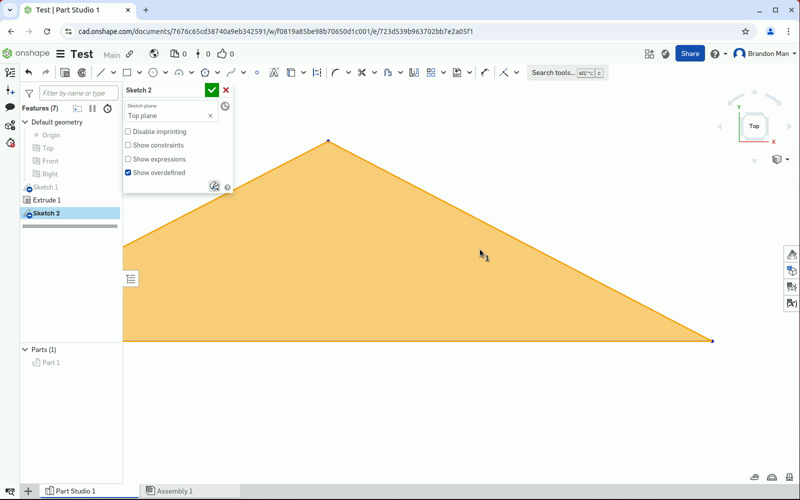
scroll(-6)
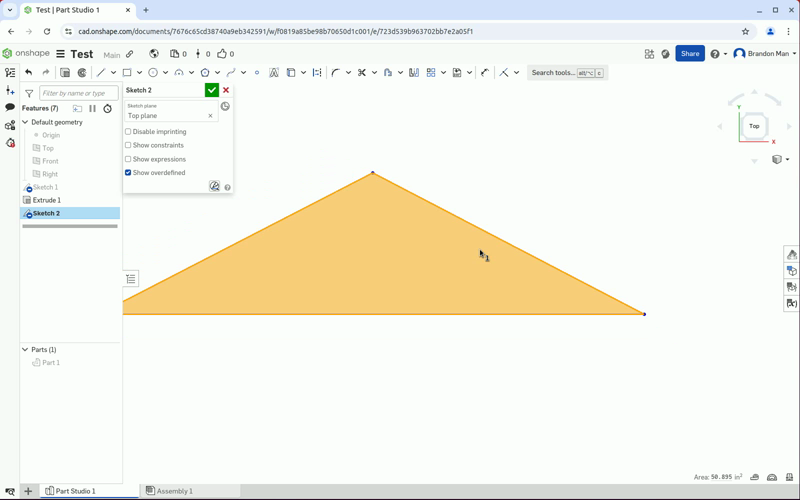
scroll(-6)
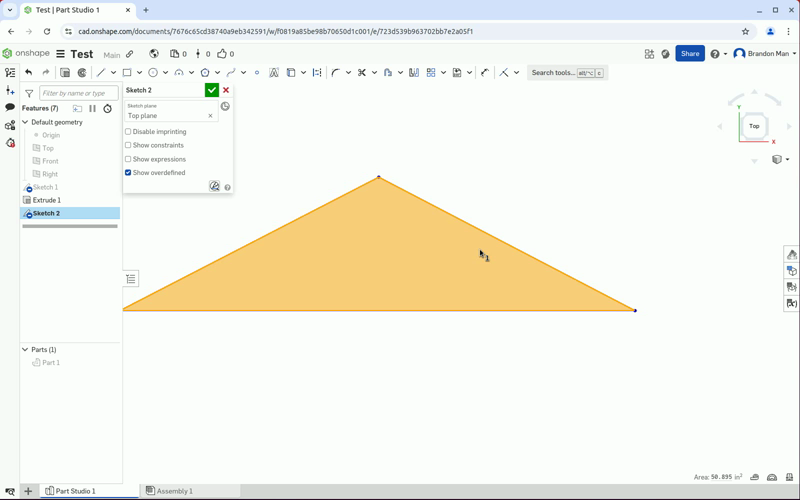
scroll(-6)
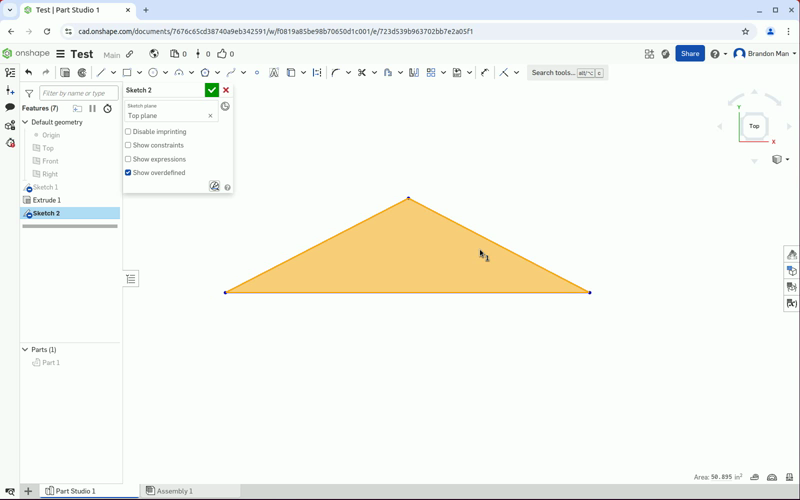
scroll(-6)
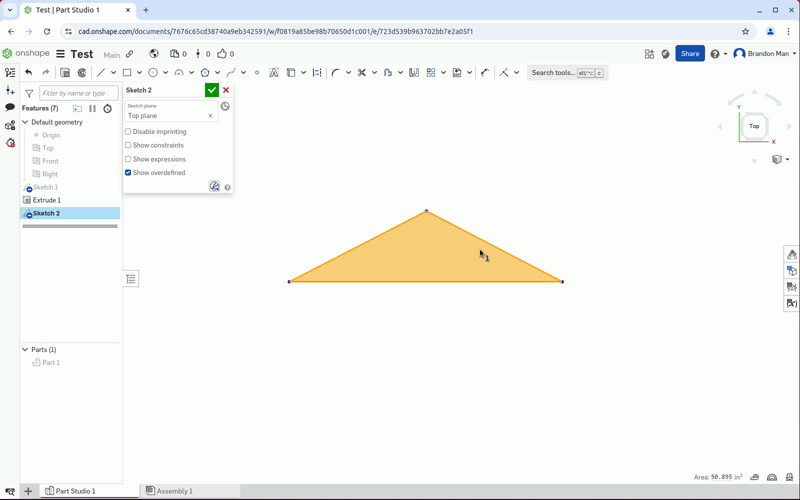
scroll(-6)
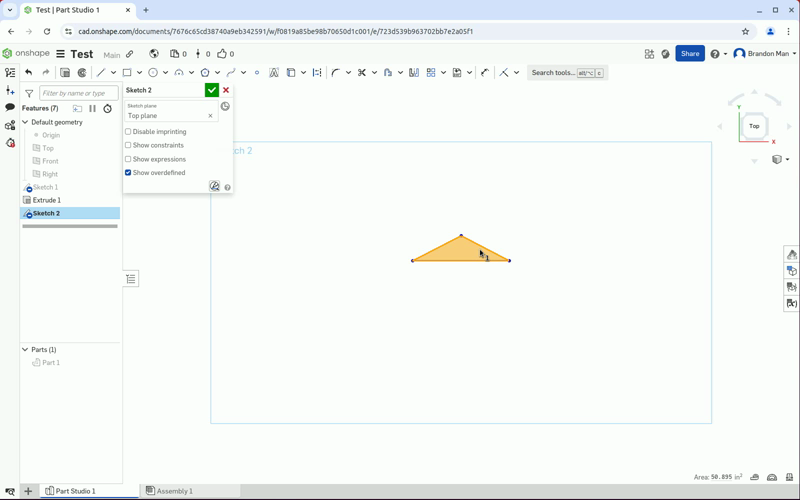
mouse_move(73, 352)
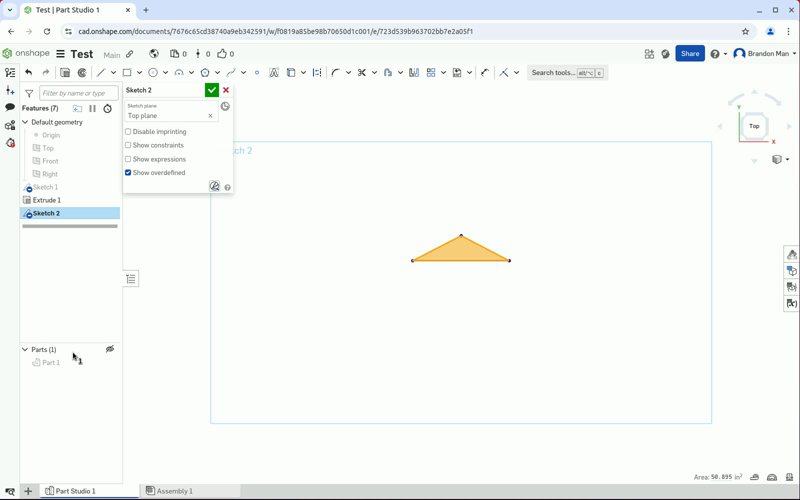
key(shift+y)
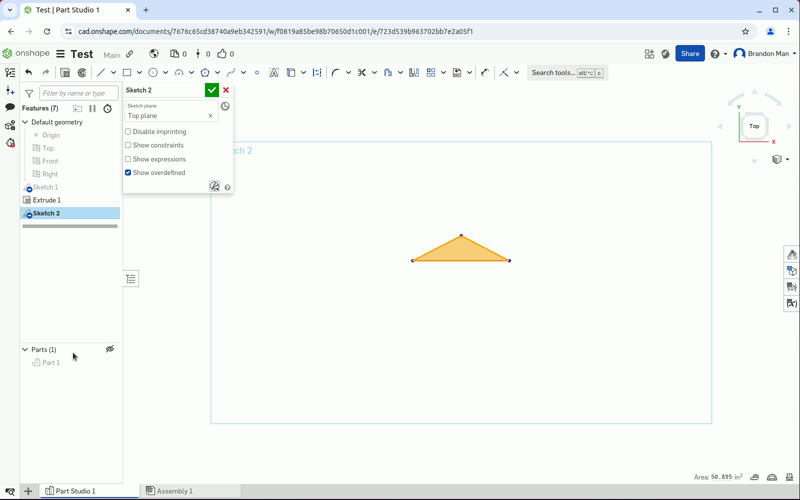
key(shift+e)
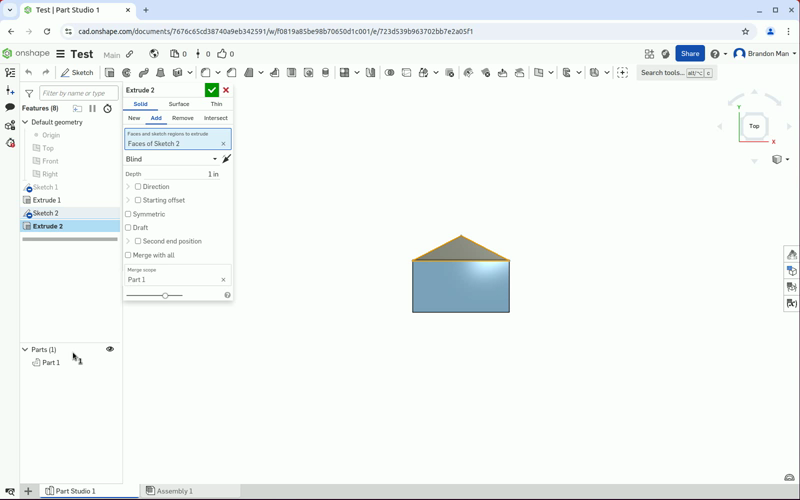
mouse_move(143, 106)
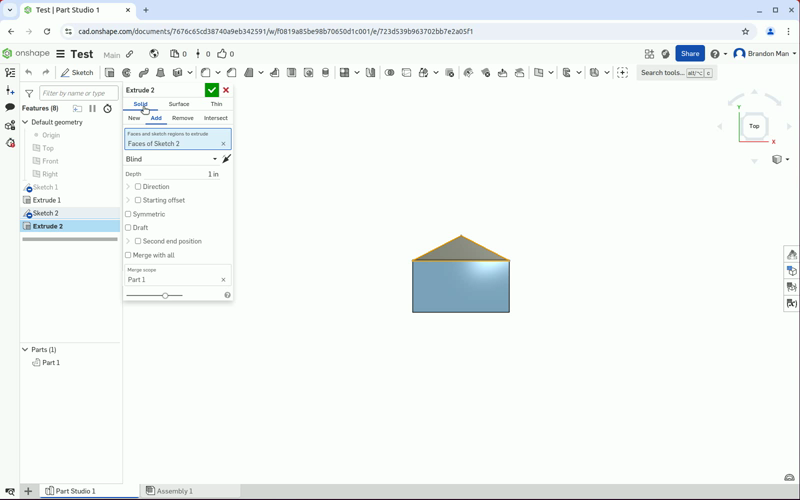
click(143, 106)
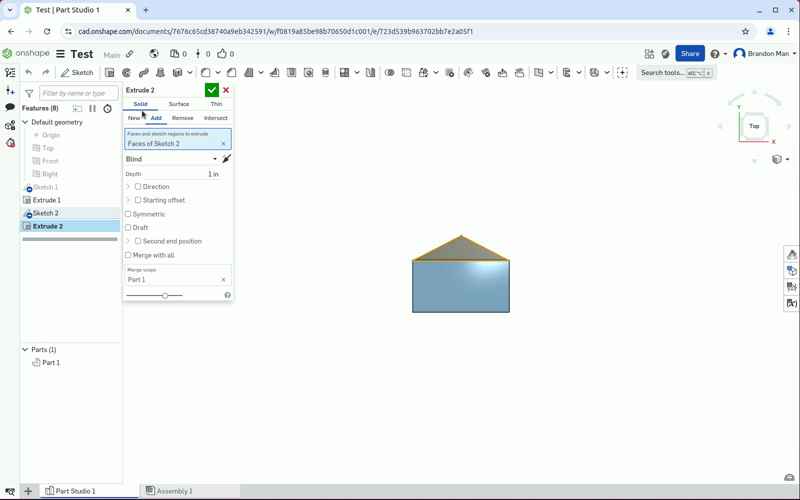
mouse_move(137, 120)
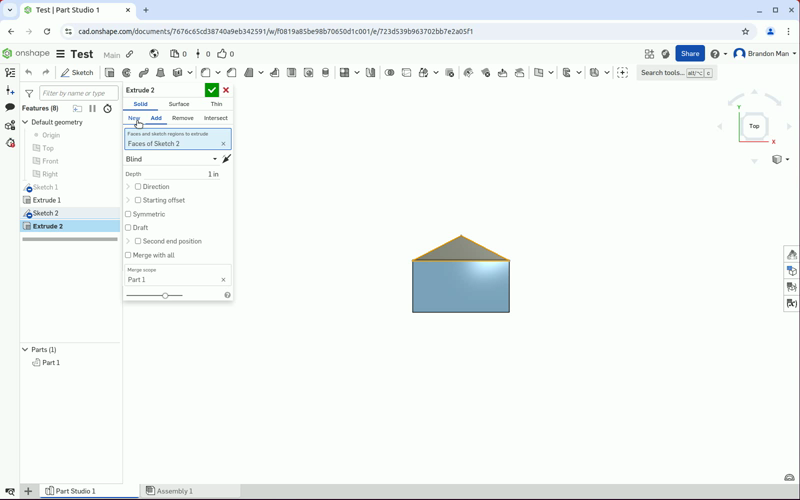
click(137, 120)
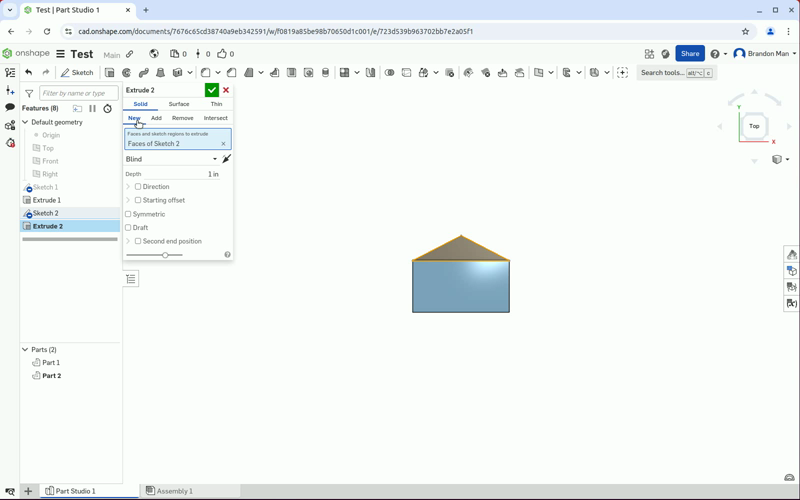
key(tab, 4)
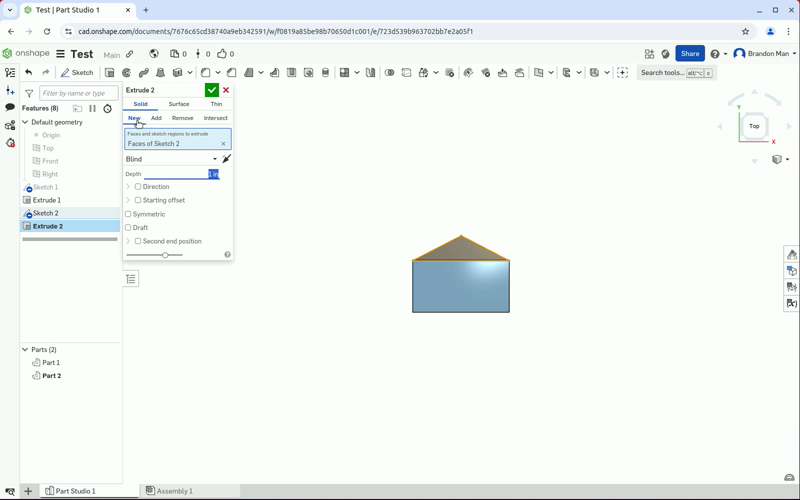
text(23.108)
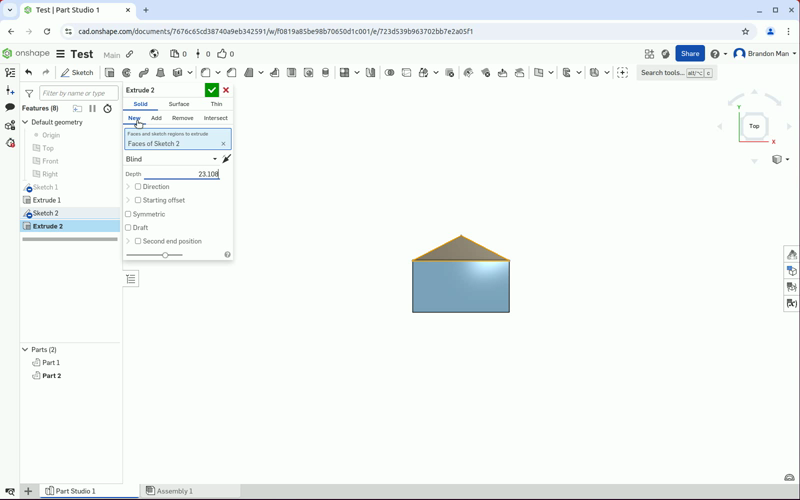
key(enter)
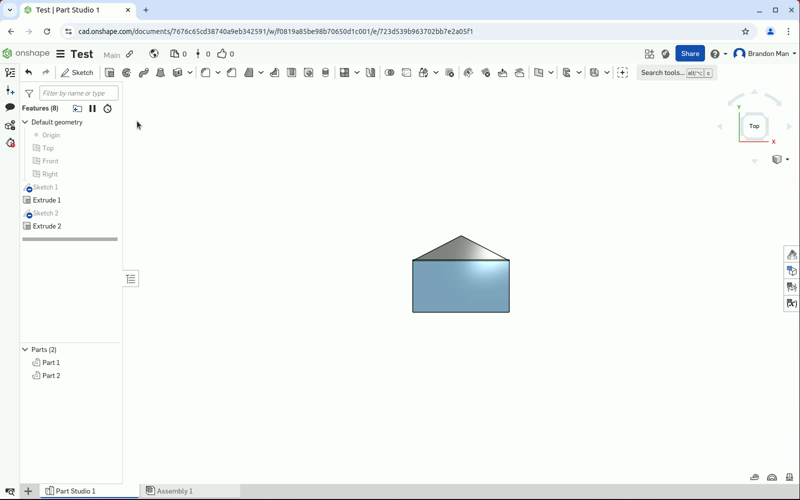
key(shift+h)
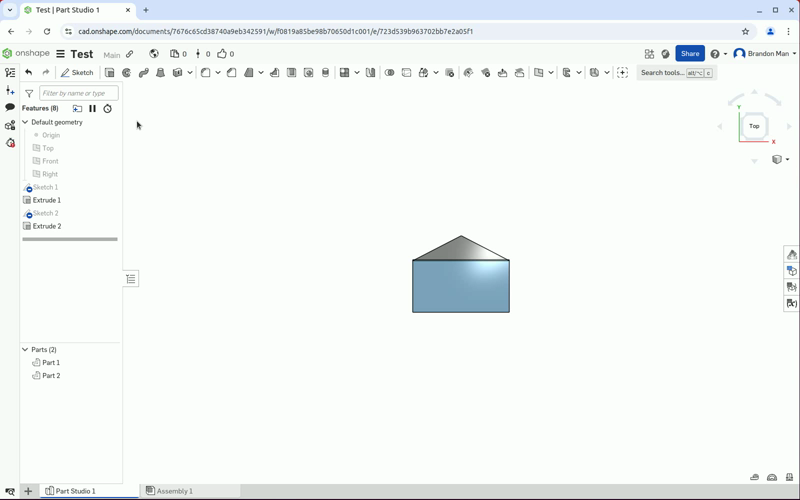
key(shift+h)
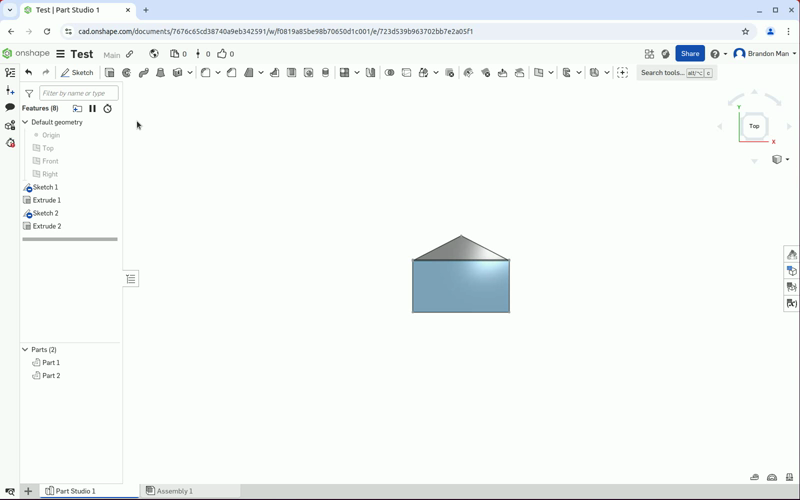
key(shift+7)
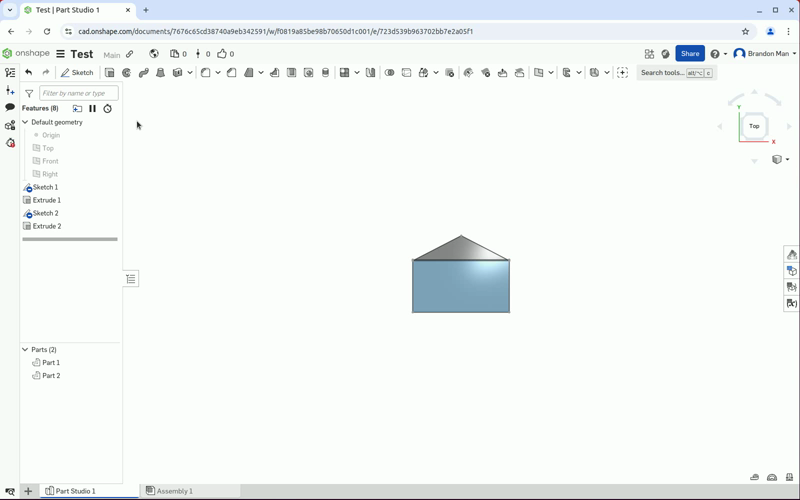
key(up, 3)
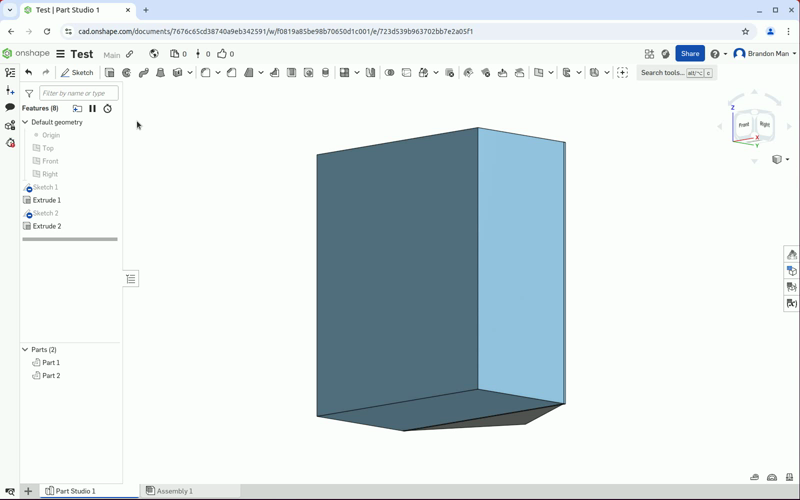
key(left, 3)
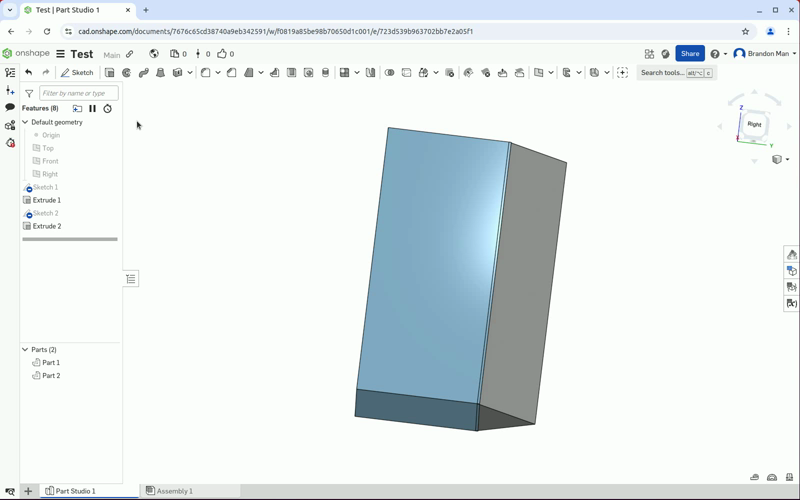
key(right, 3)
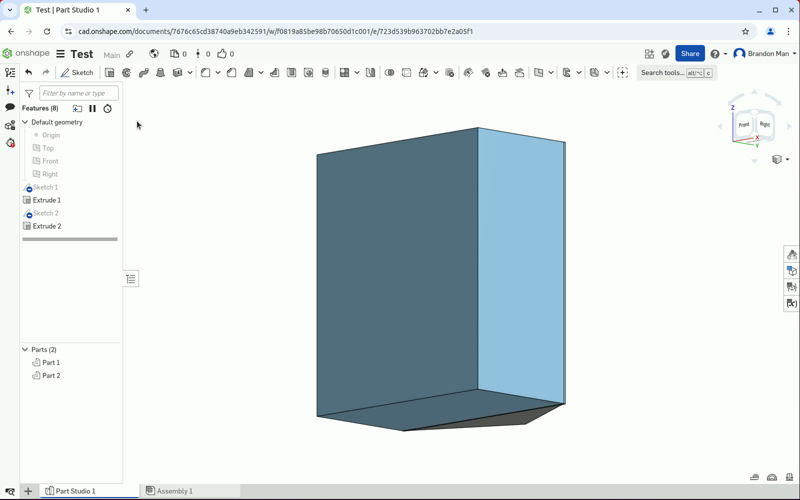
key(down, 3)
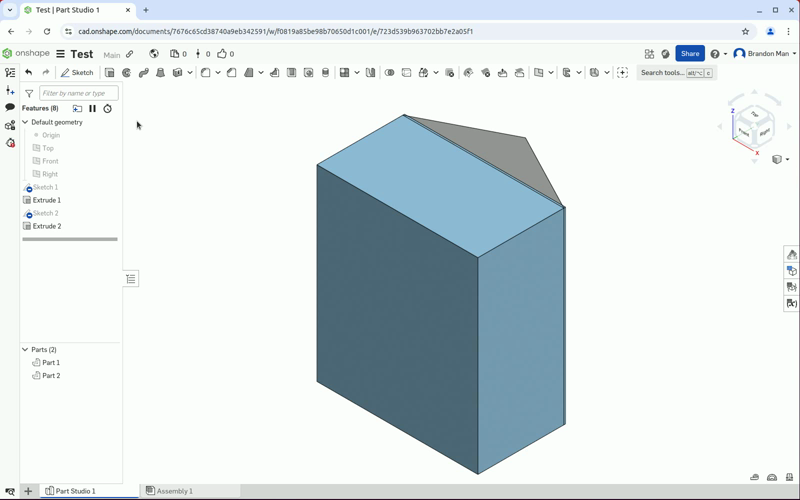
mouse_move(73, 189)
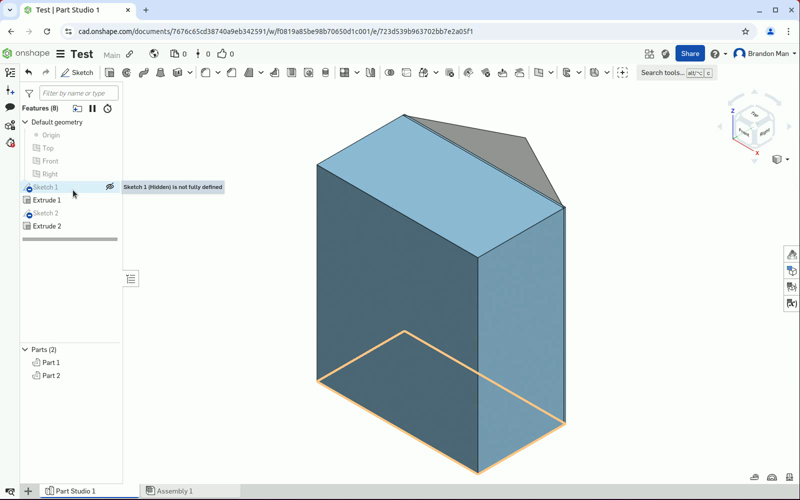
click(73, 189)